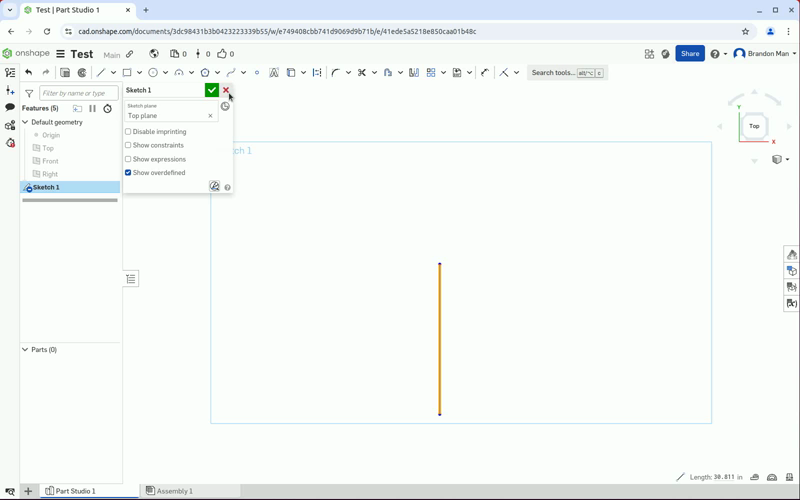
key(shift+h)
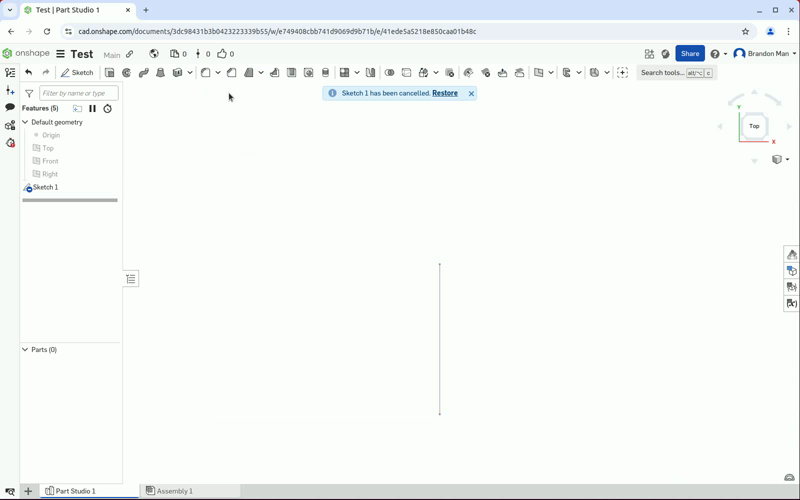
key(shift+s)
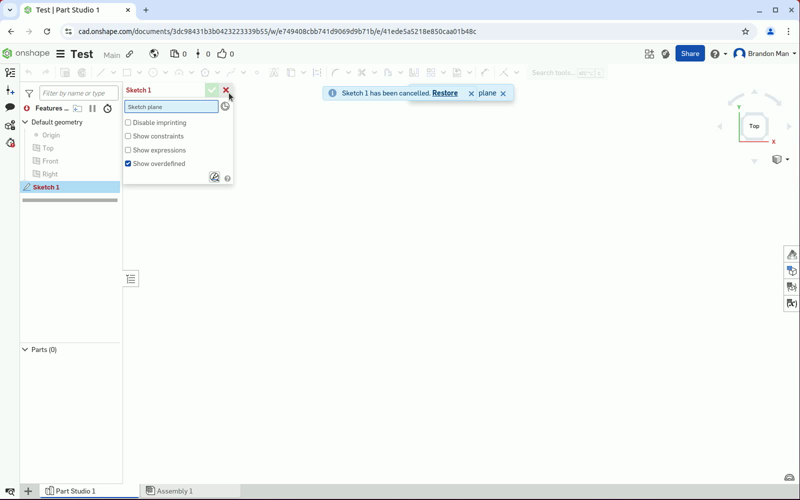
mouse_move(73, 150)
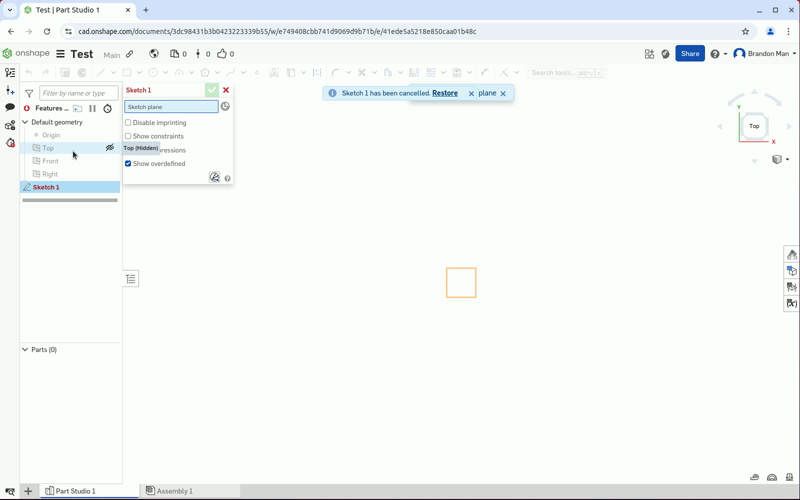
click(73, 150)
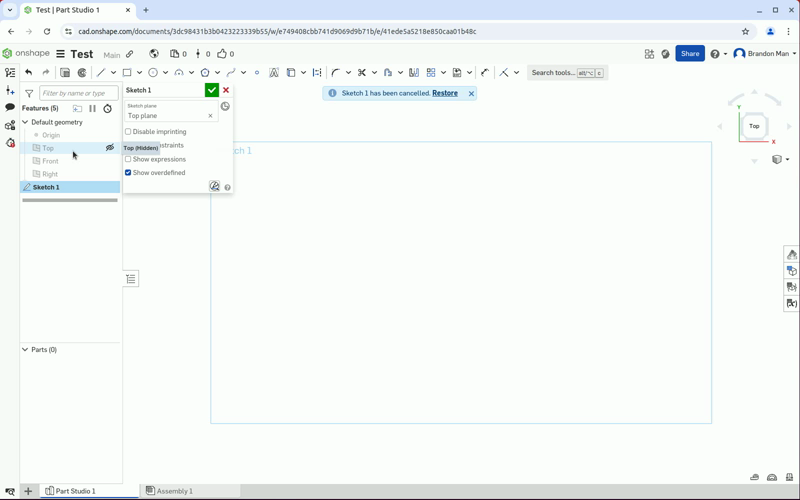
mouse_move(73, 352)
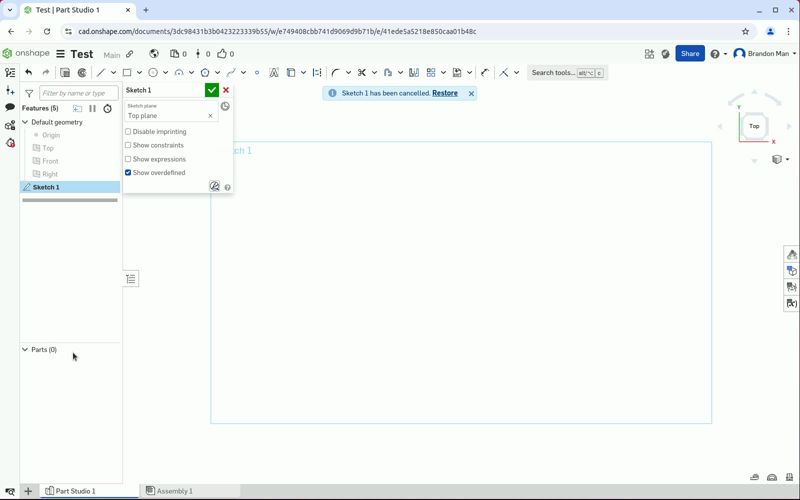
key(y)
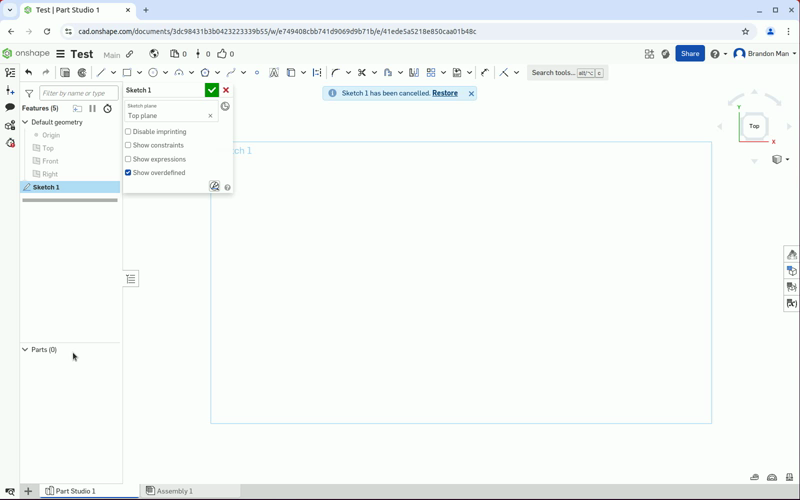
key(l)
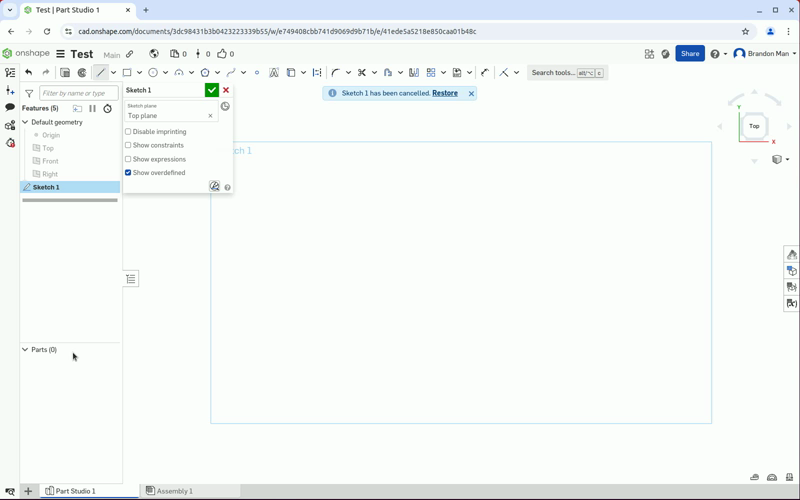
key_down(shift)
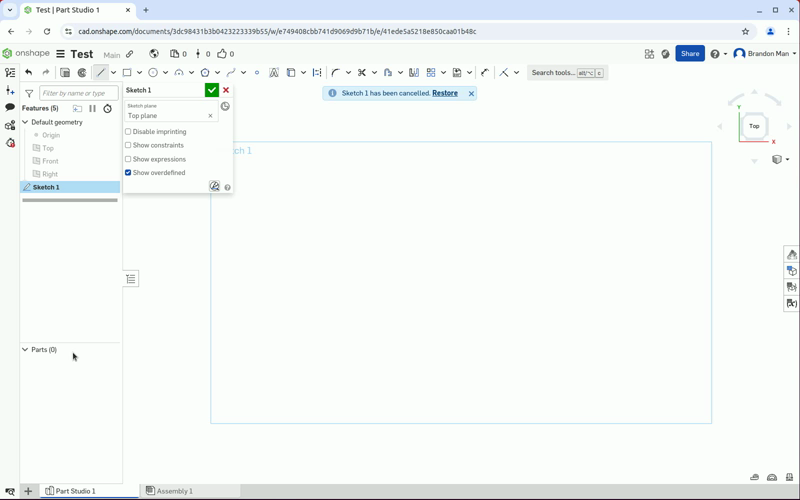
mouse_move(388, 395)
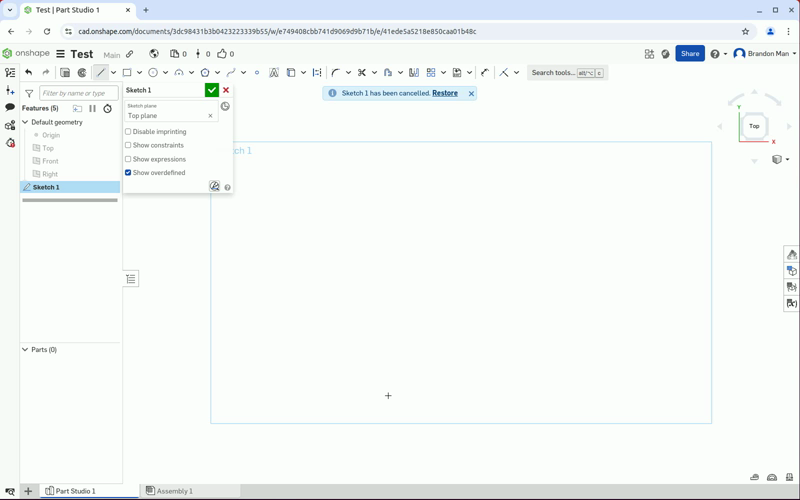
click(388, 395)
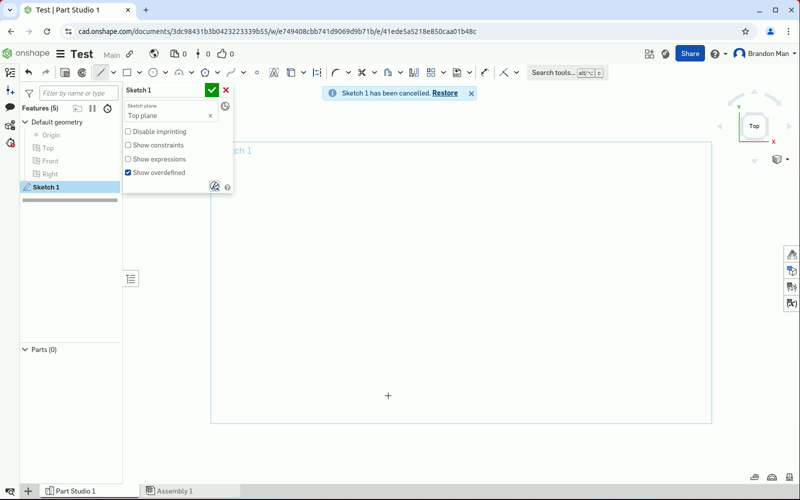
key_up(shift)
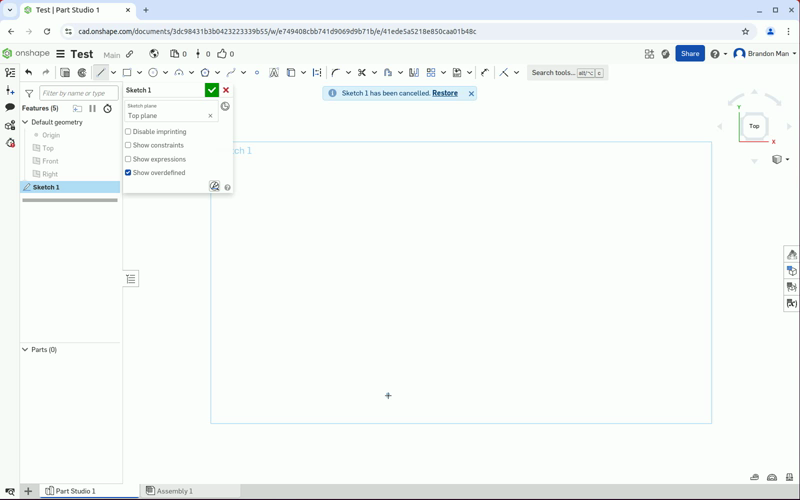
key_down(shift)
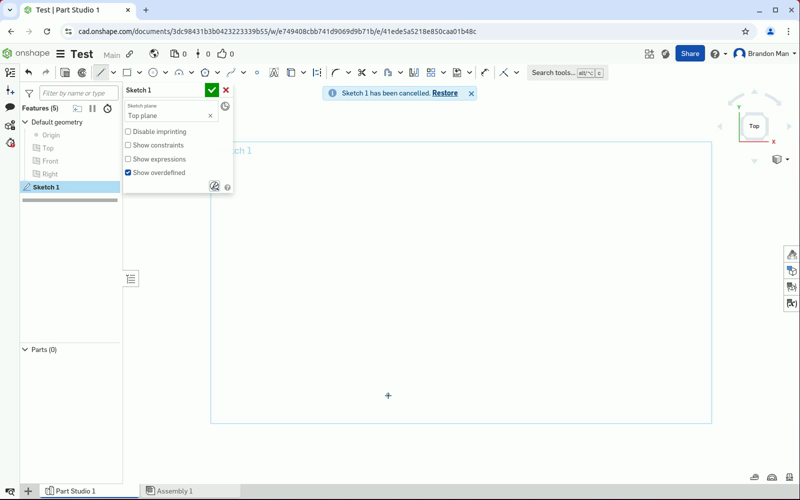
mouse_move(531, 395)
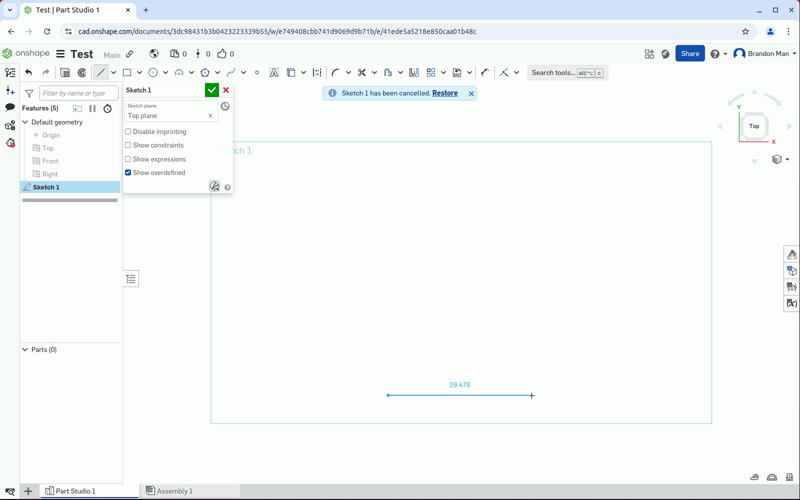
click(531, 395)
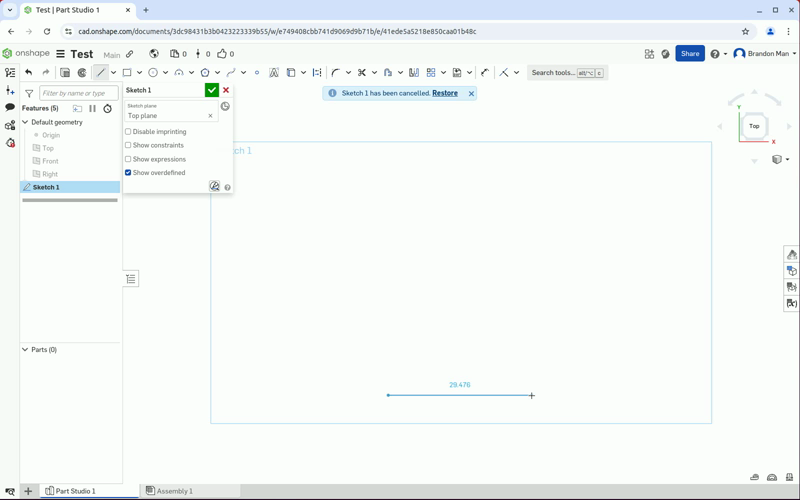
key_up(shift)
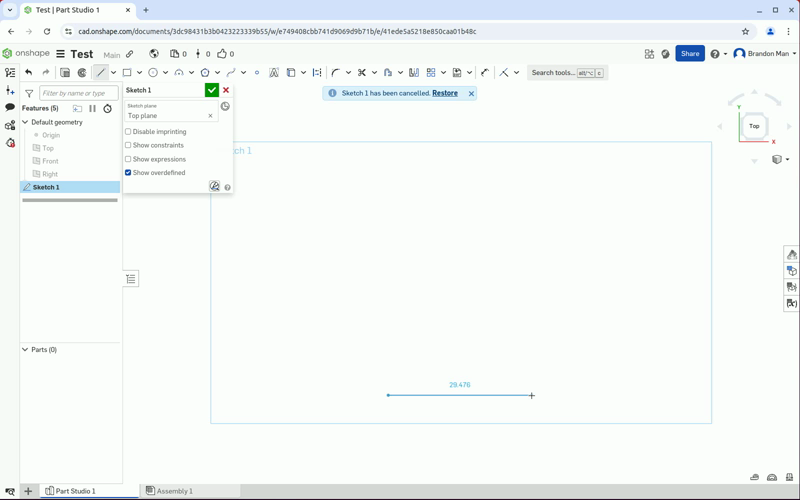
key_down(shift)
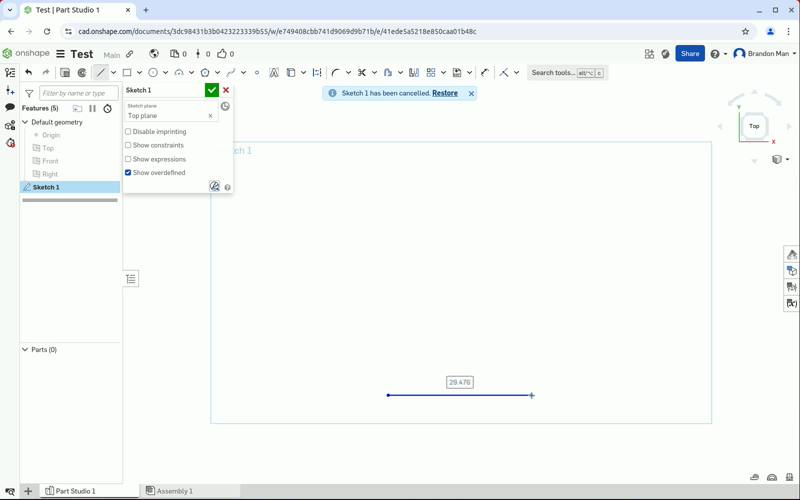
mouse_move(531, 171)
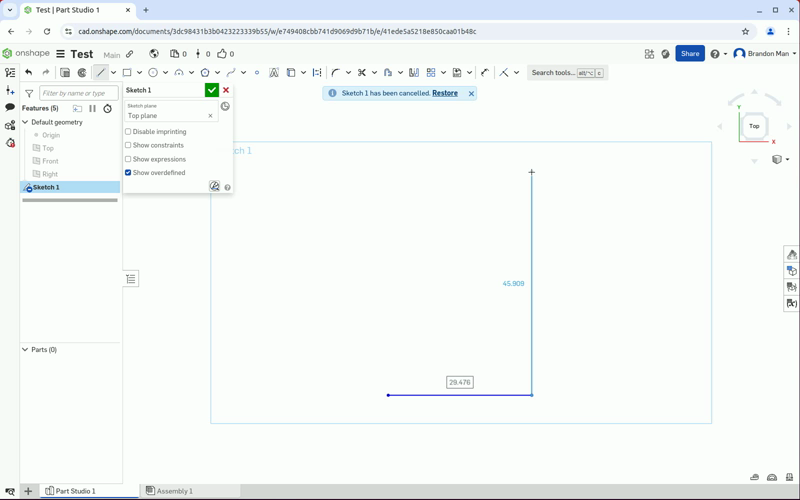
click(531, 171)
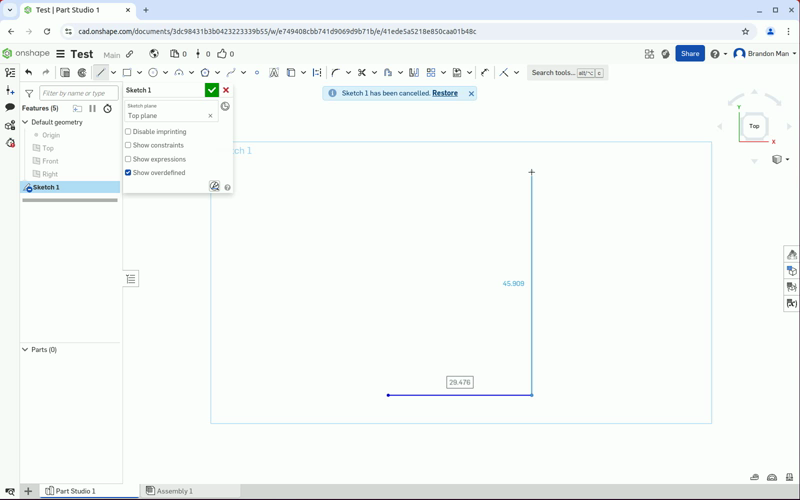
key_up(shift)
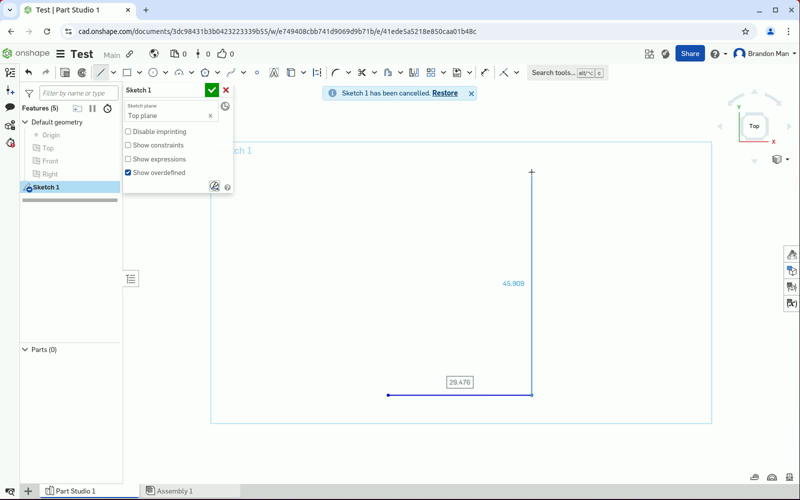
key_down(shift)
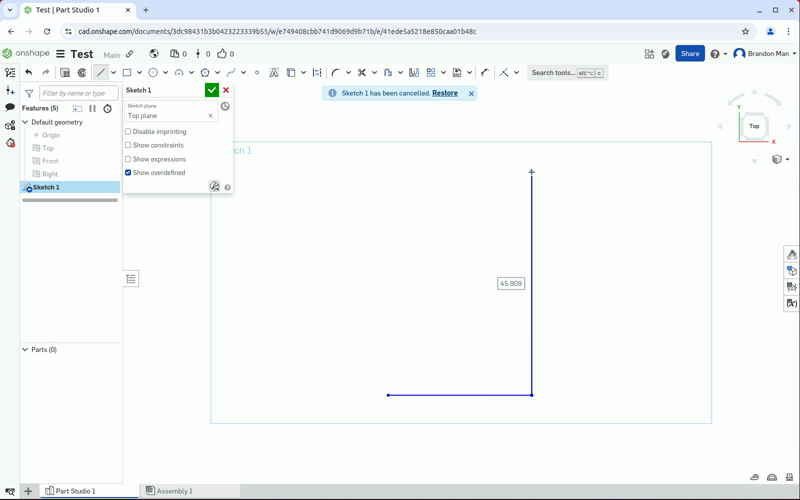
mouse_move(388, 171)
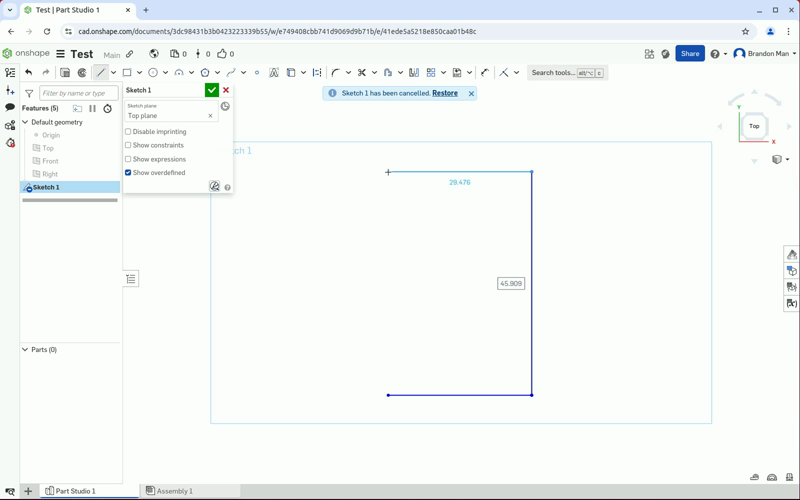
click(388, 171)
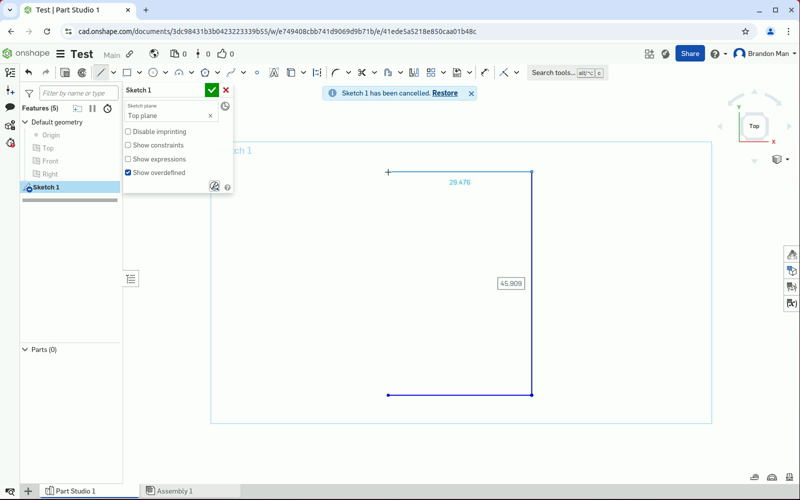
key_up(shift)
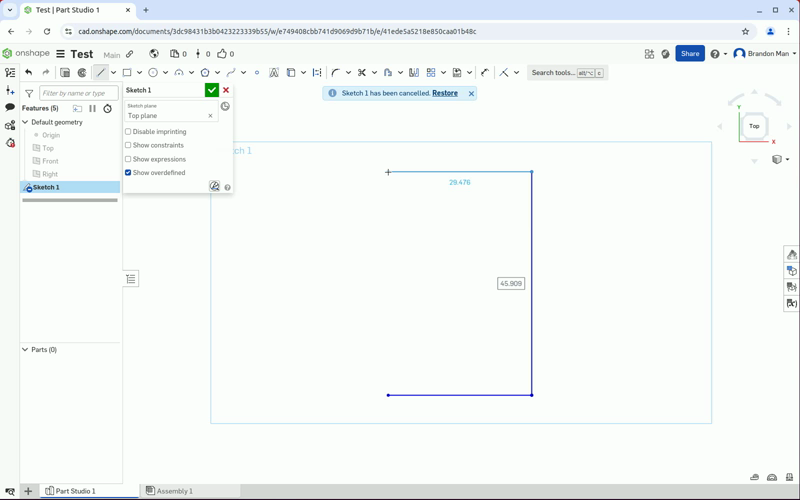
key_down(shift)
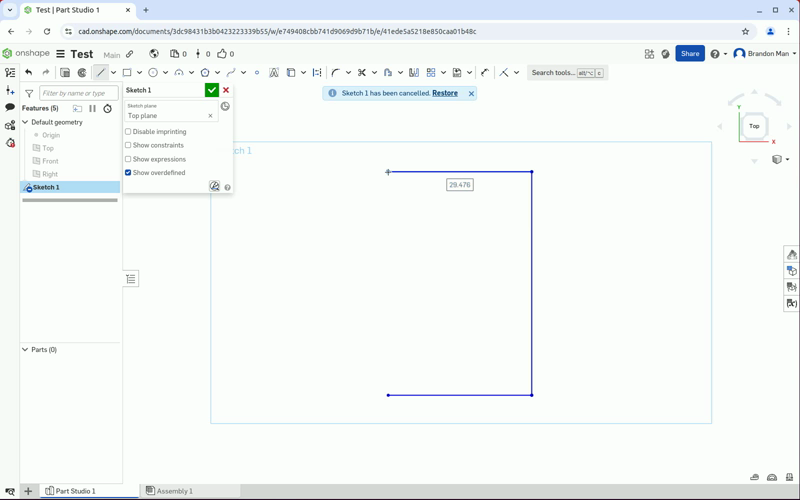
mouse_move(388, 395)
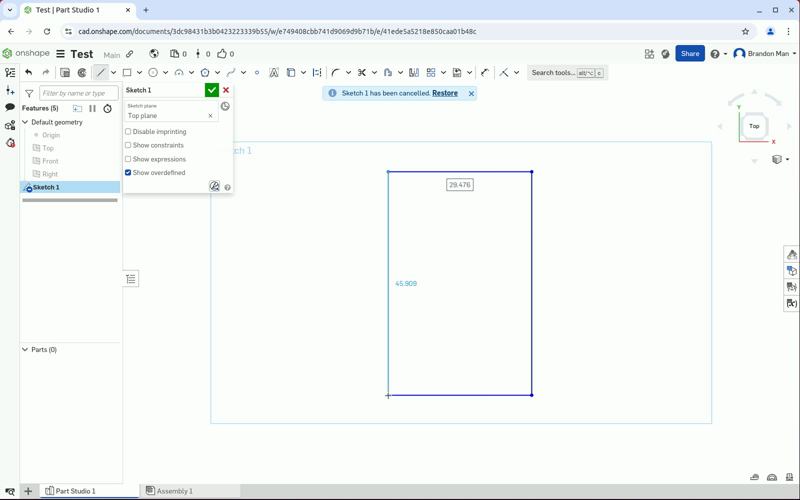
key_up(shift)
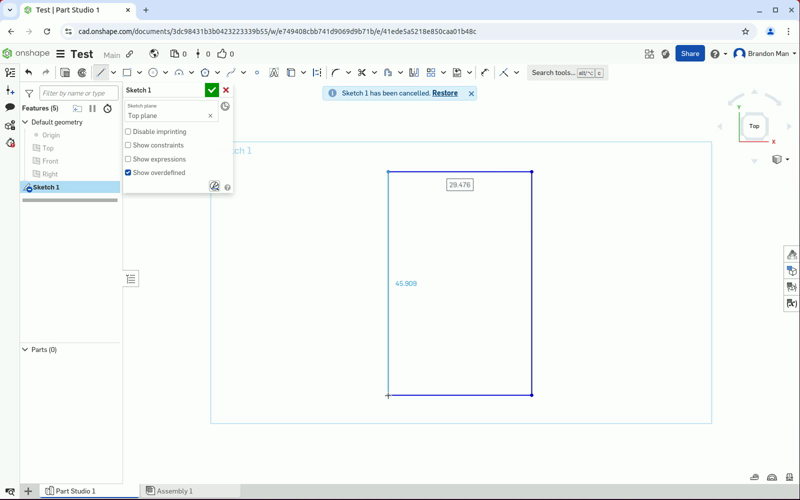
click(388, 395)
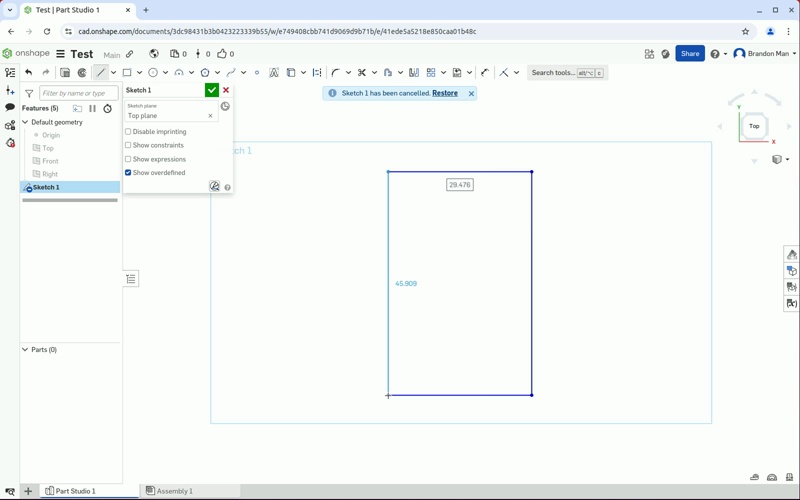
key(esc)
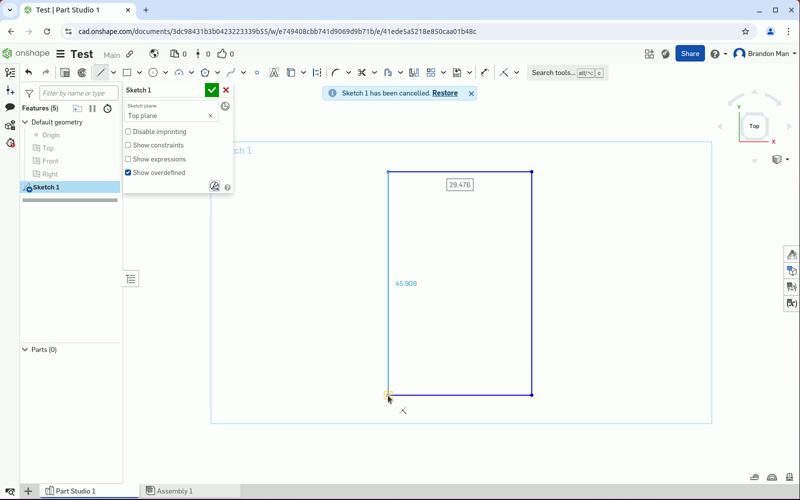
key(c)
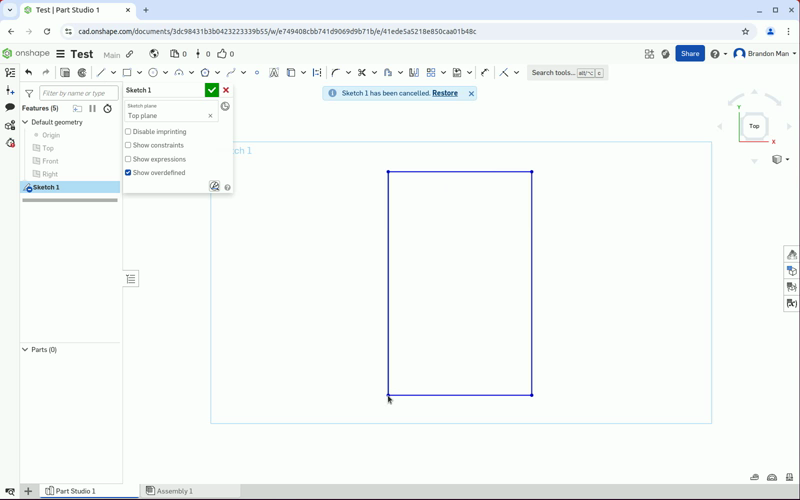
key_down(shift)
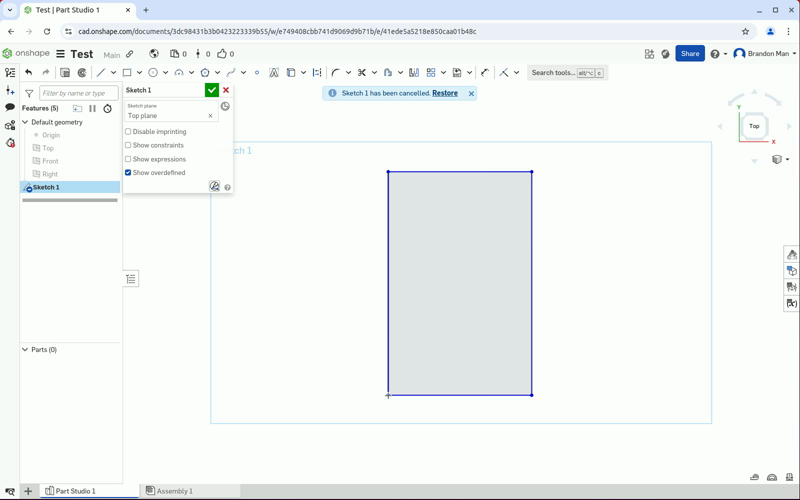
mouse_move(458, 282)
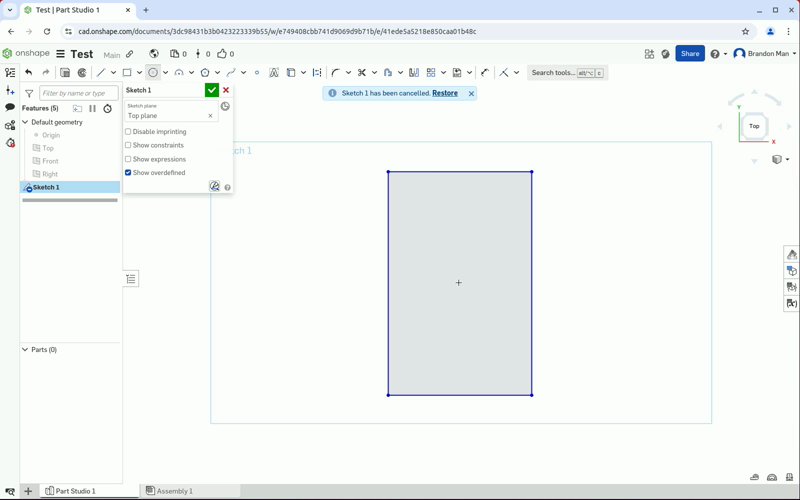
click(458, 282)
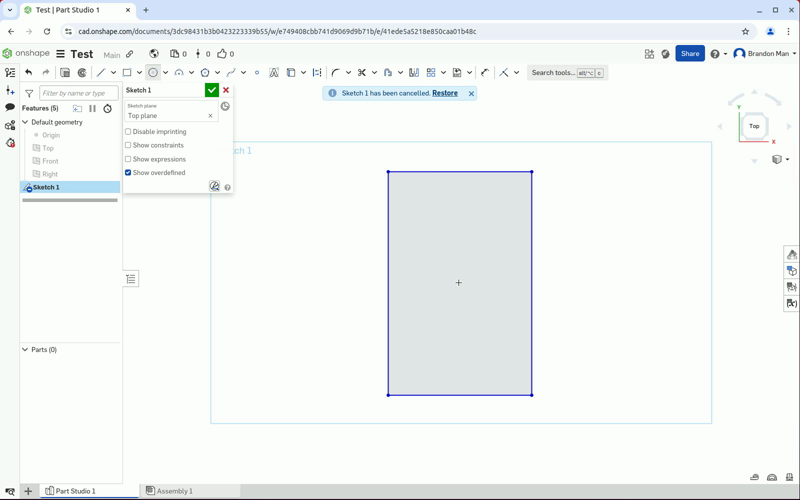
key_up(shift)
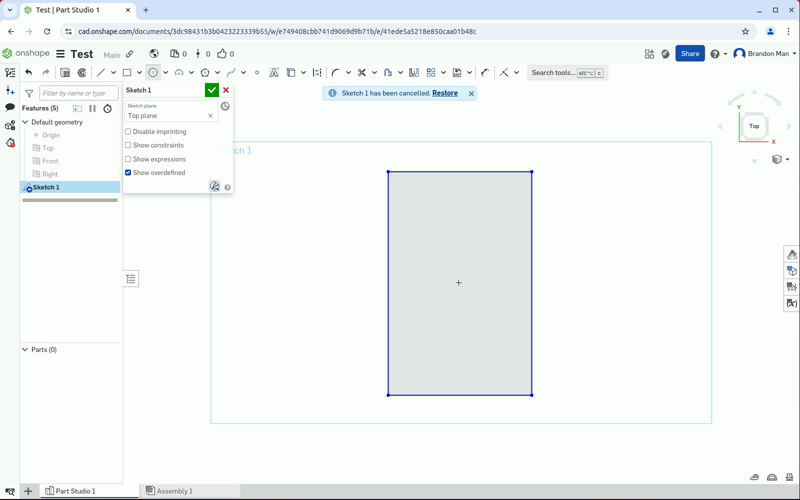
mouse_move(496, 282)
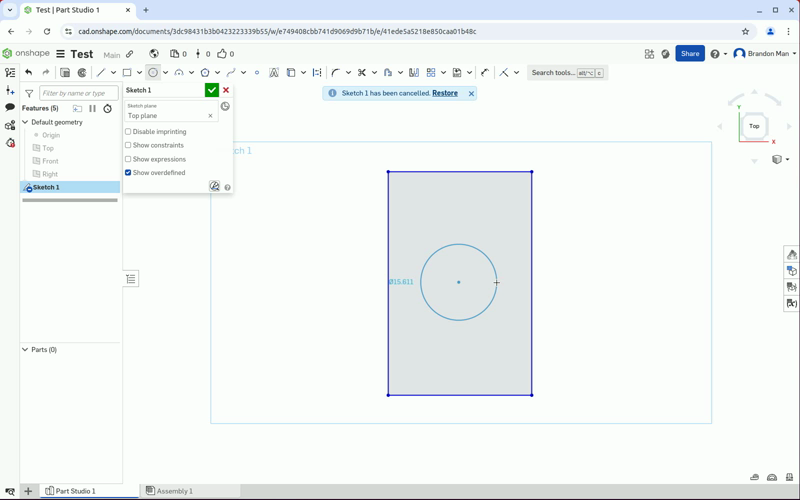
click(496, 282)
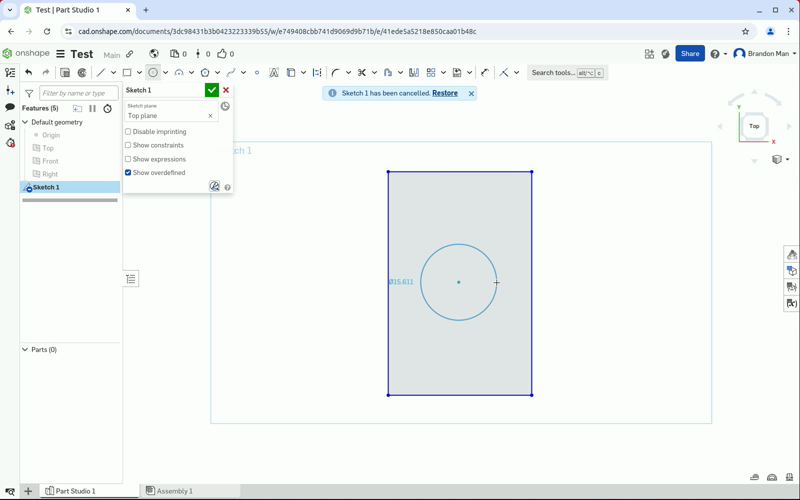
key(esc)
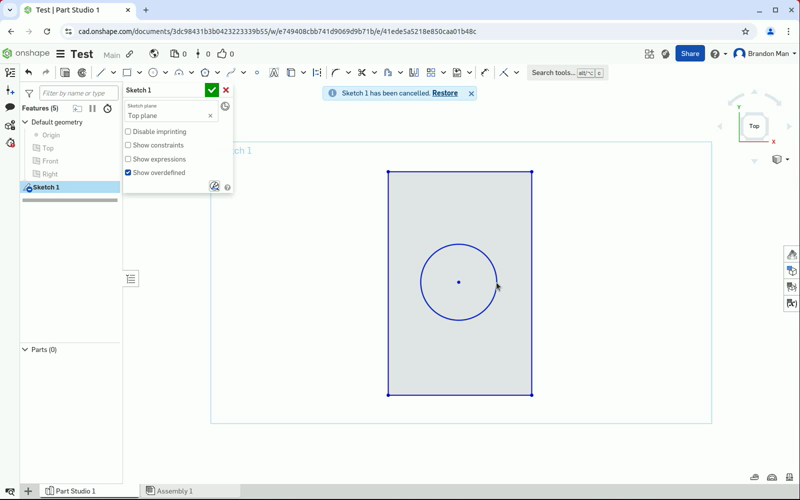
mouse_move(418, 333)
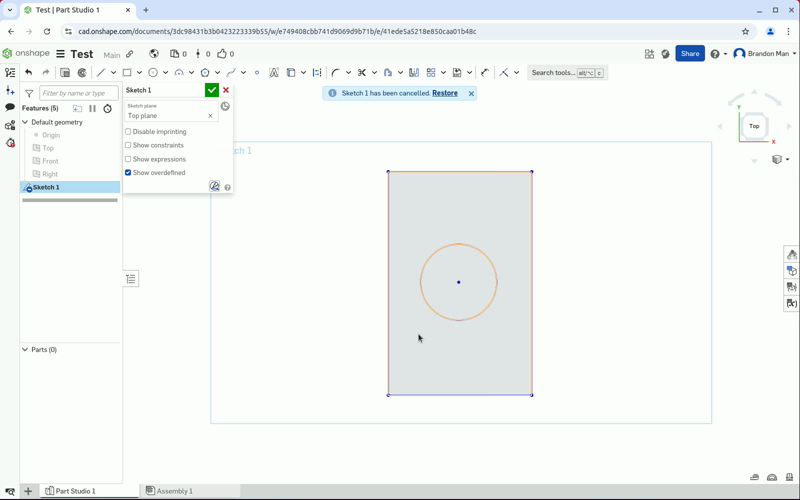
click(418, 333)
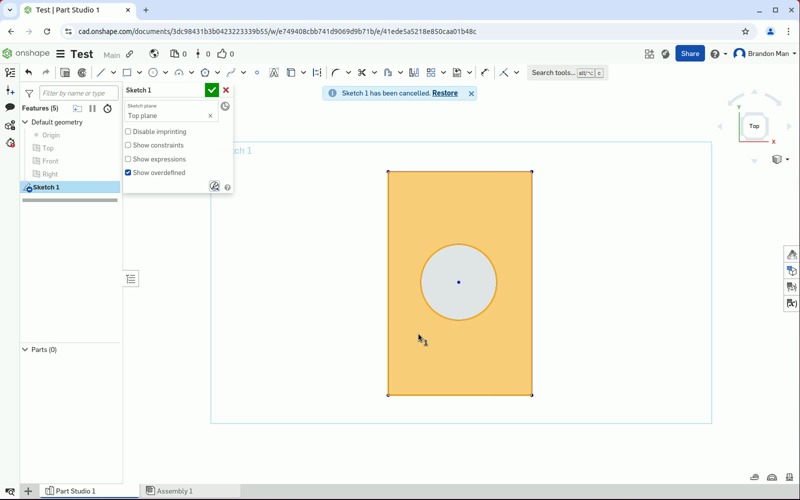
mouse_move(73, 352)
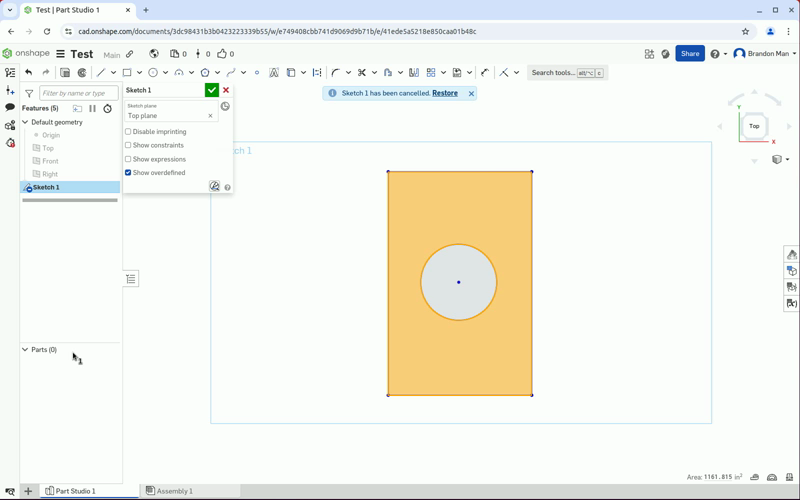
key(shift+y)
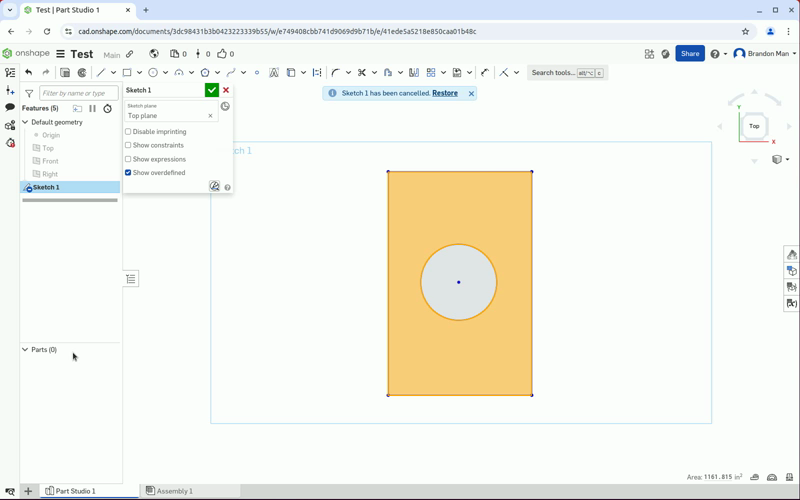
key(shift+e)
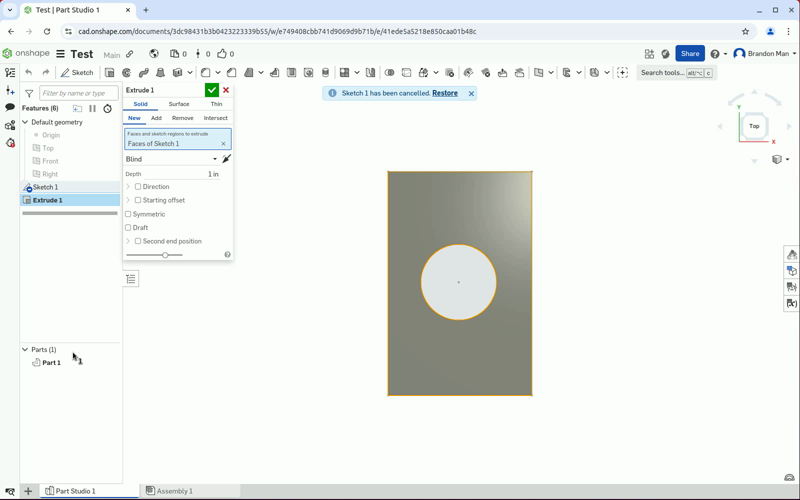
mouse_move(143, 106)
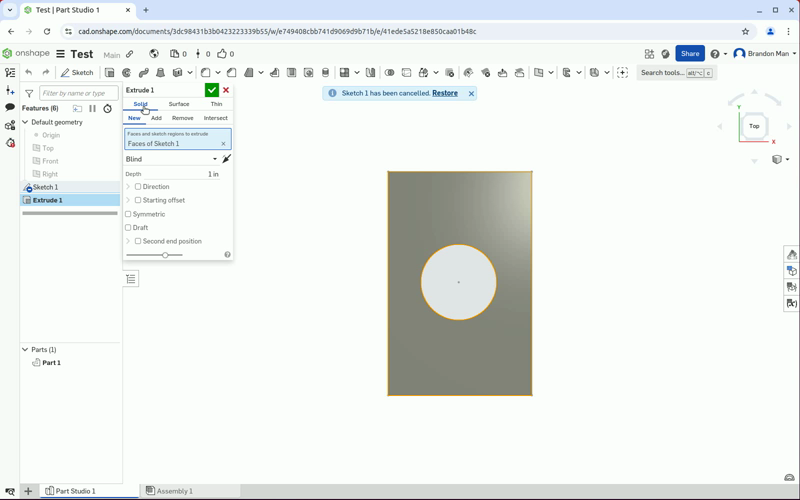
click(143, 106)
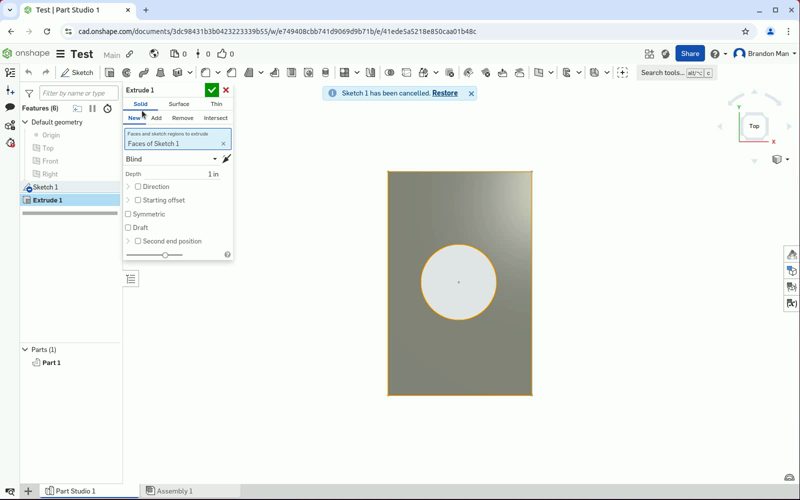
mouse_move(137, 120)
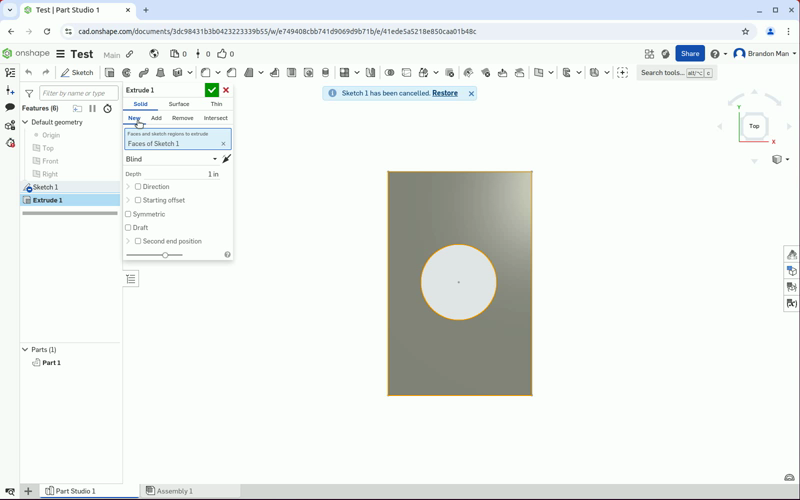
click(137, 120)
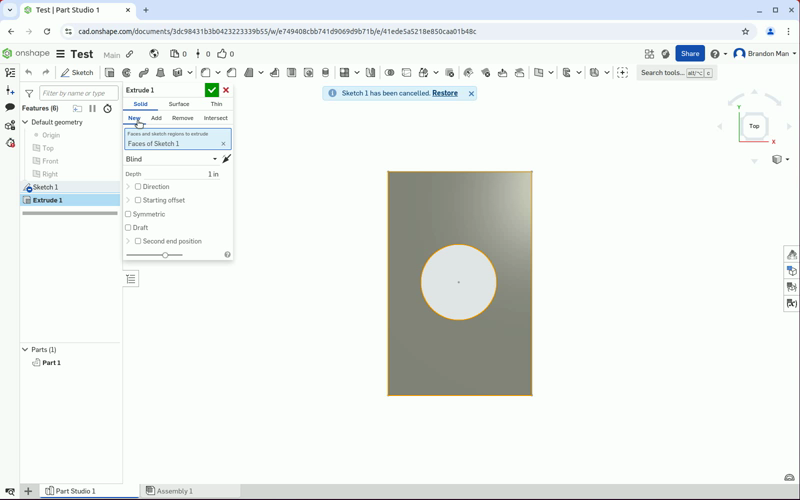
key(tab, 4)
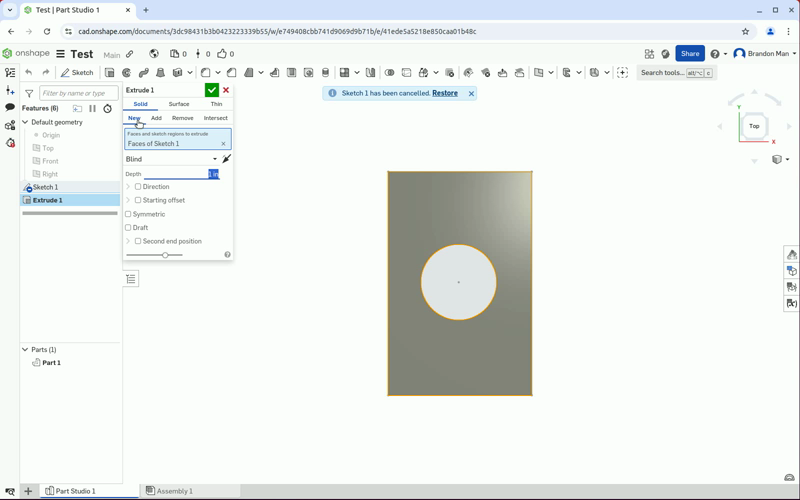
text(10.11)
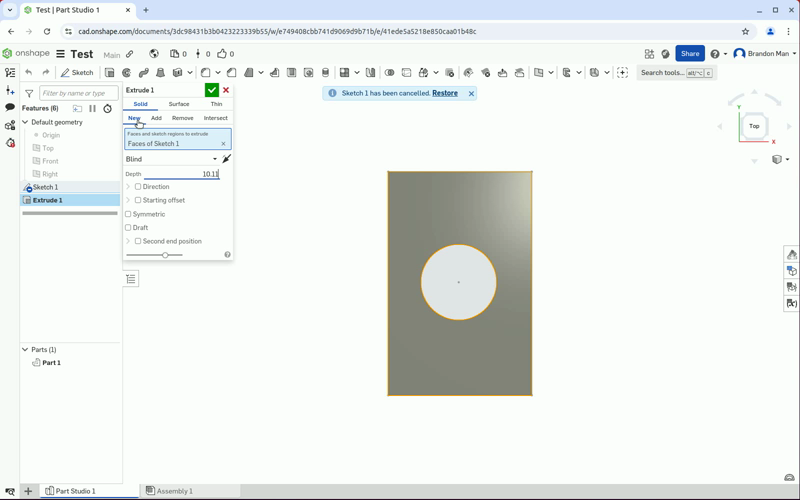
key(enter)
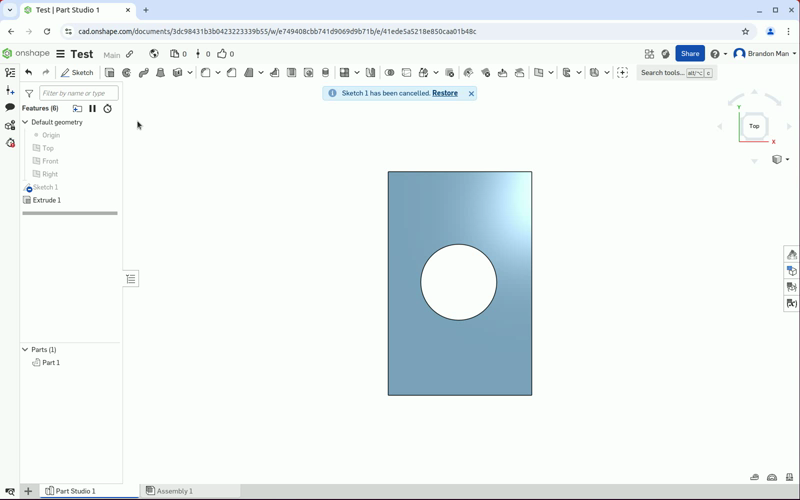
key(shift+h)
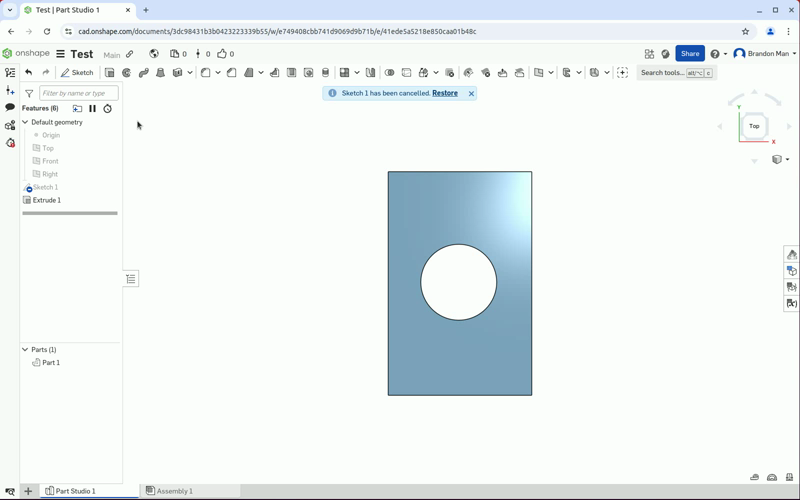
key(shift+h)
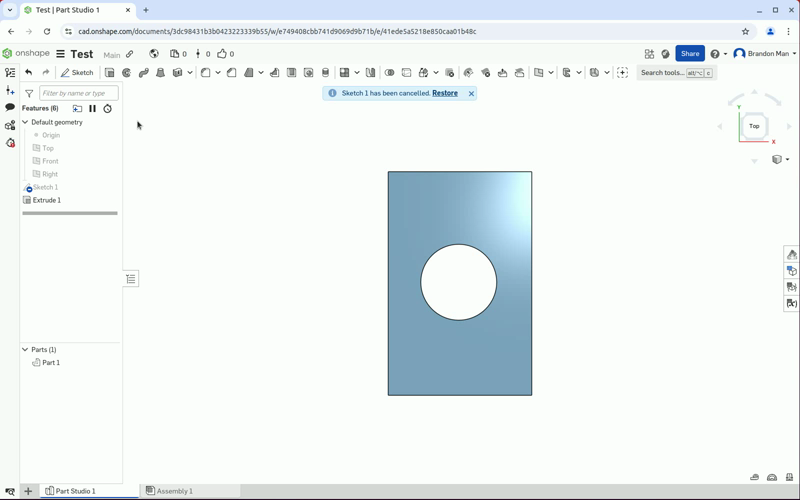
mouse_move(73, 189)
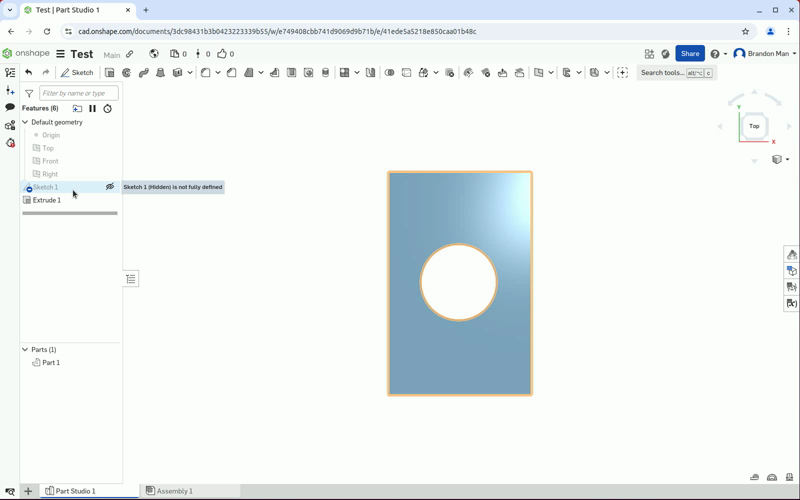
click(73, 189)
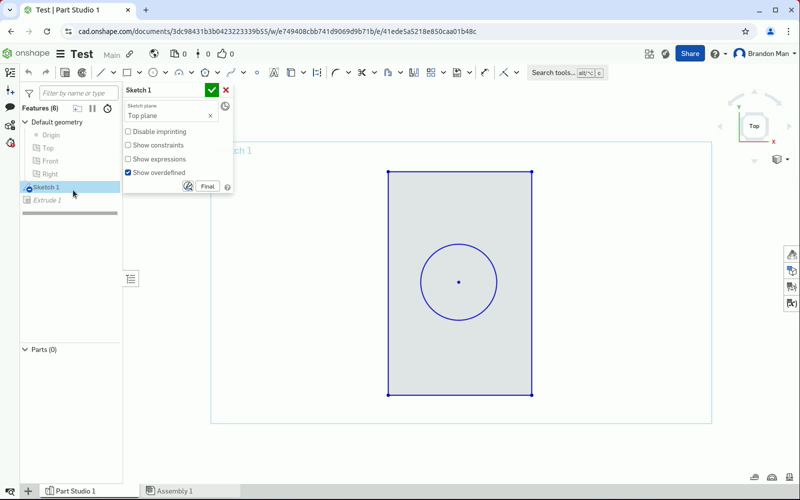
mouse_move(229, 92)
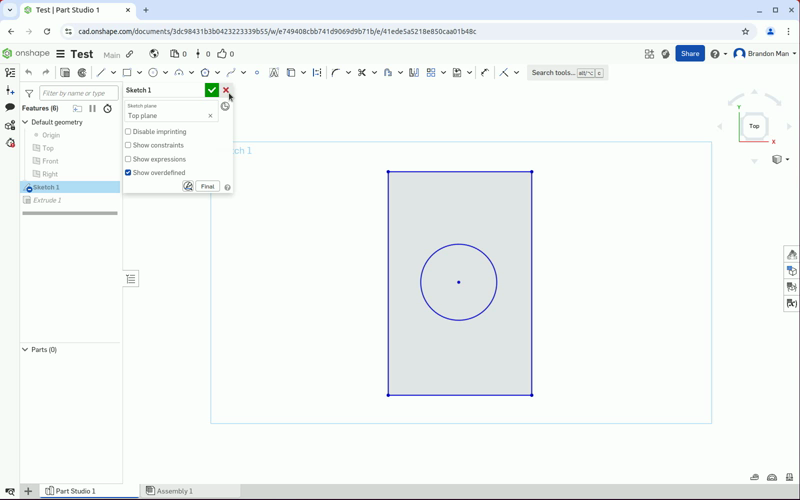
click(229, 92)
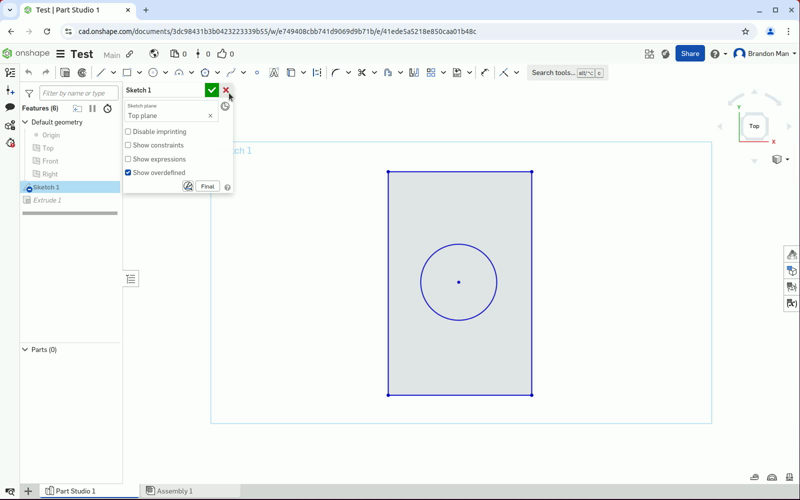
key(shift+s)
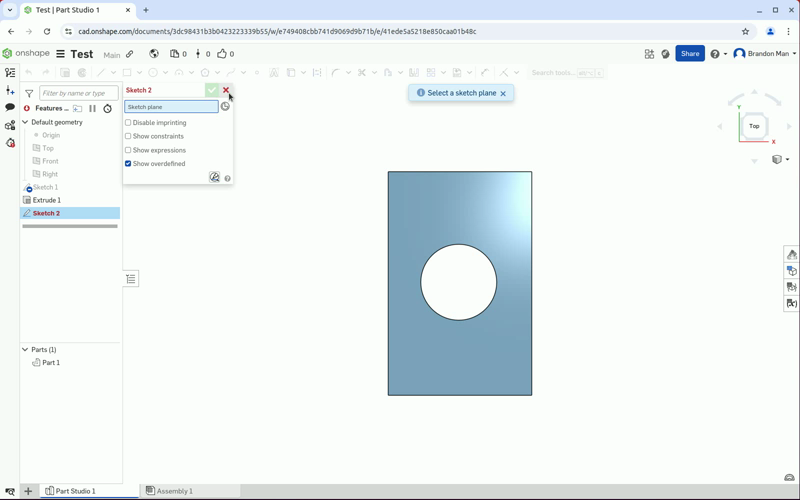
mouse_move(73, 150)
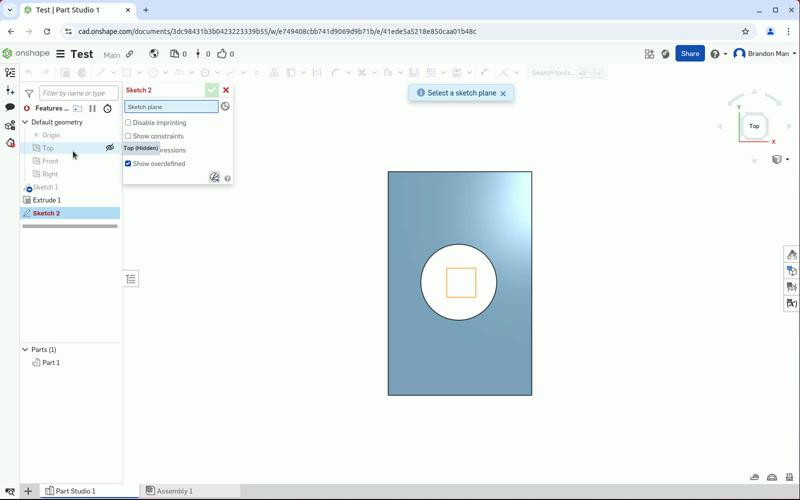
click(73, 150)
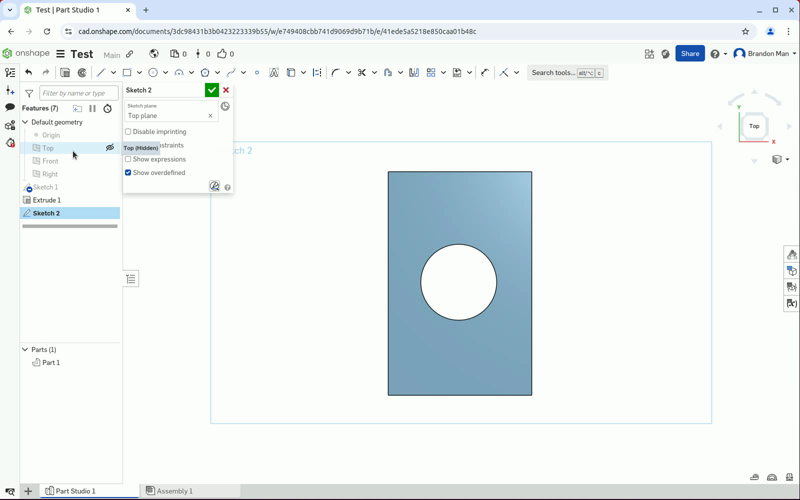
mouse_move(73, 352)
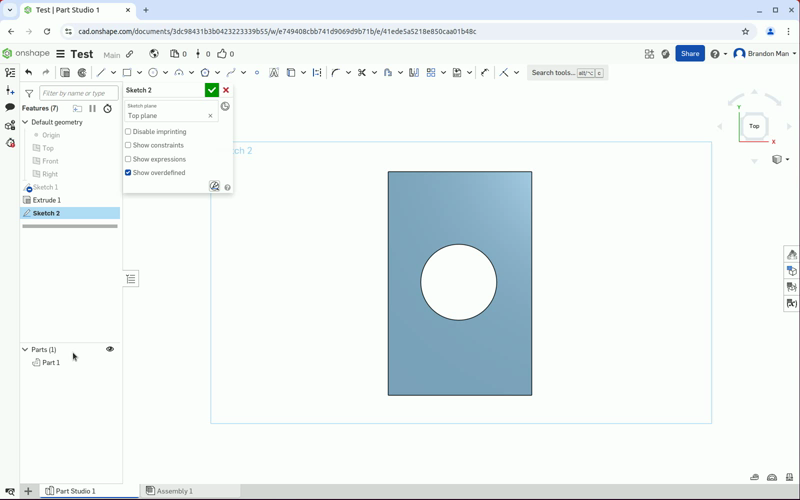
key(y)
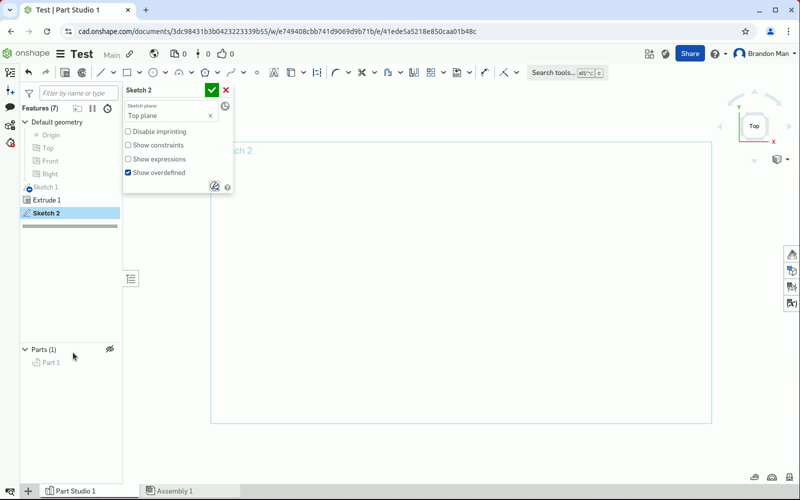
key(c)
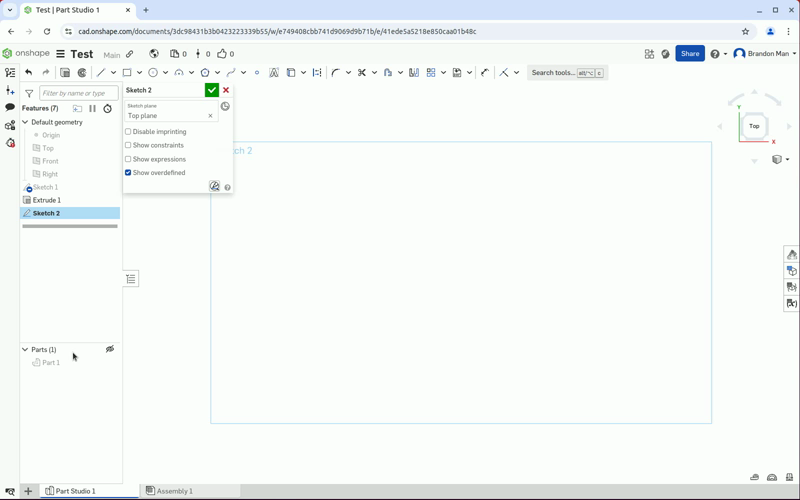
key_down(shift)
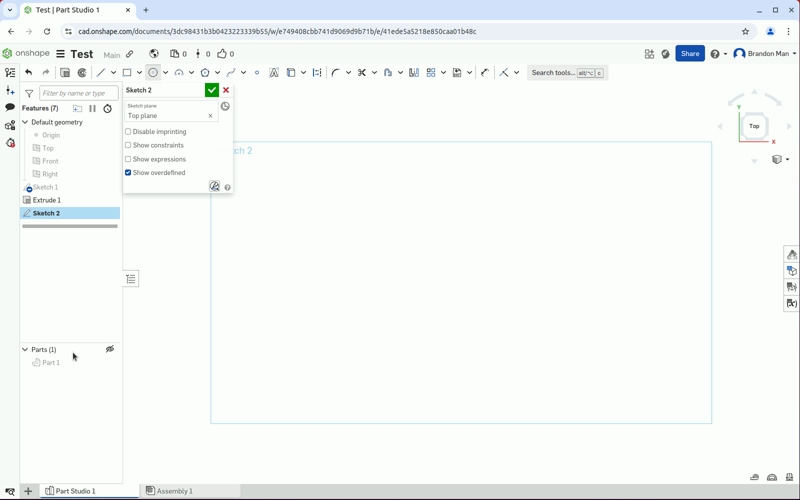
mouse_move(461, 282)
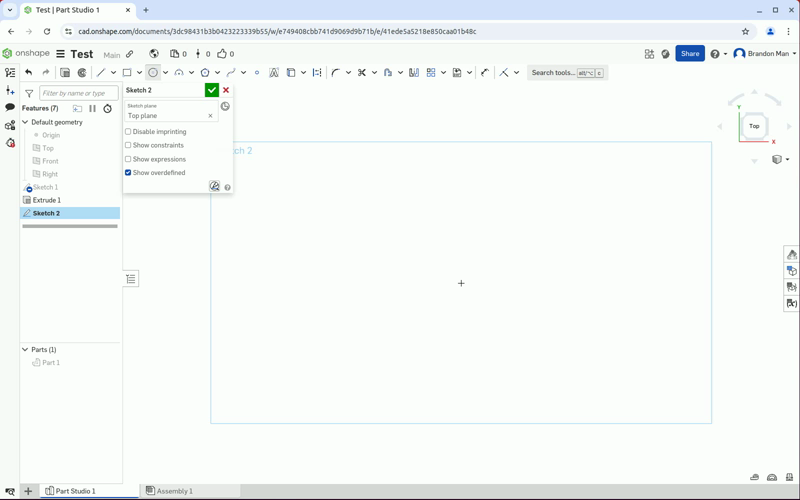
click(461, 282)
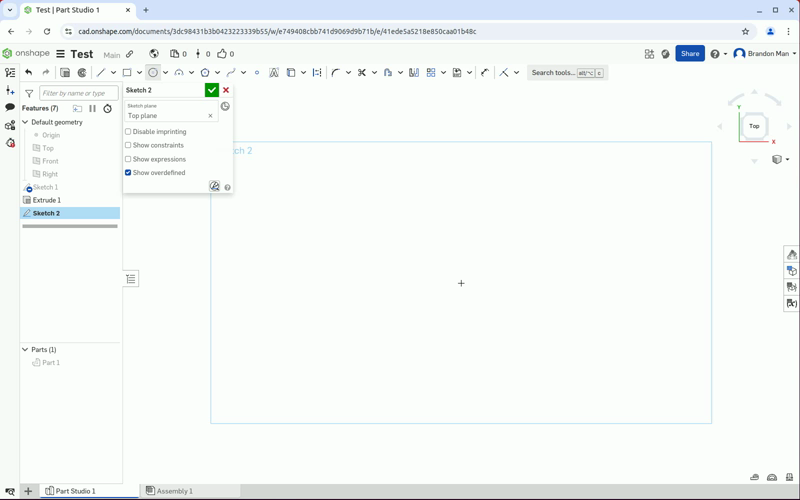
key_up(shift)
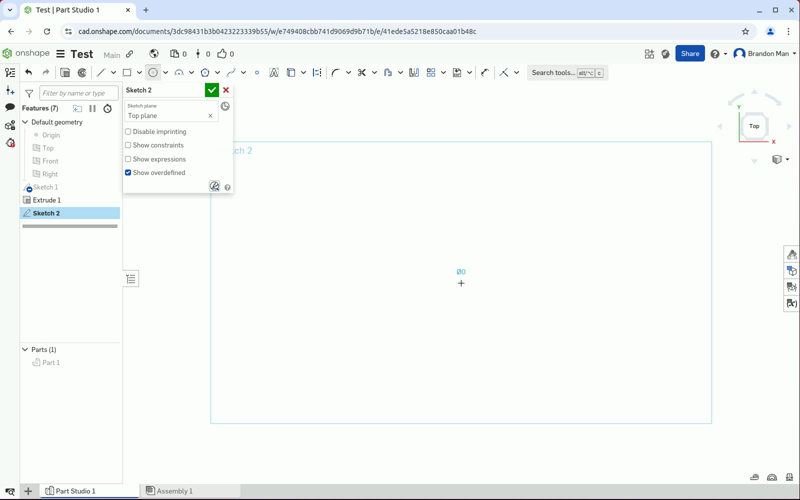
mouse_move(499, 282)
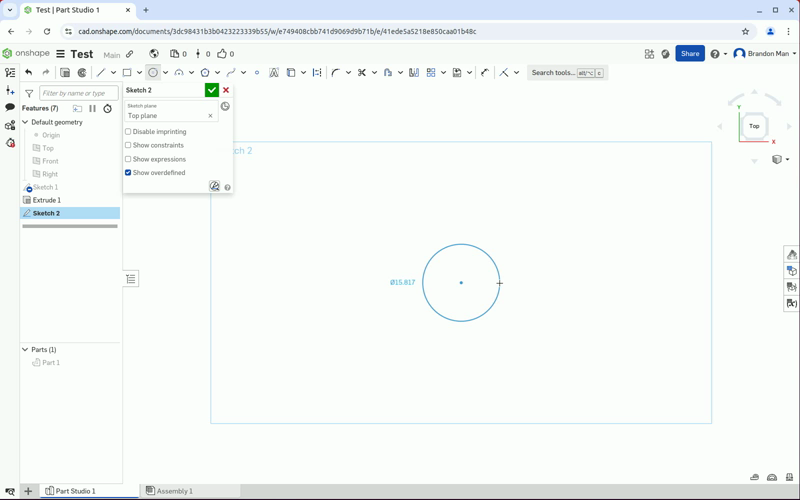
click(499, 282)
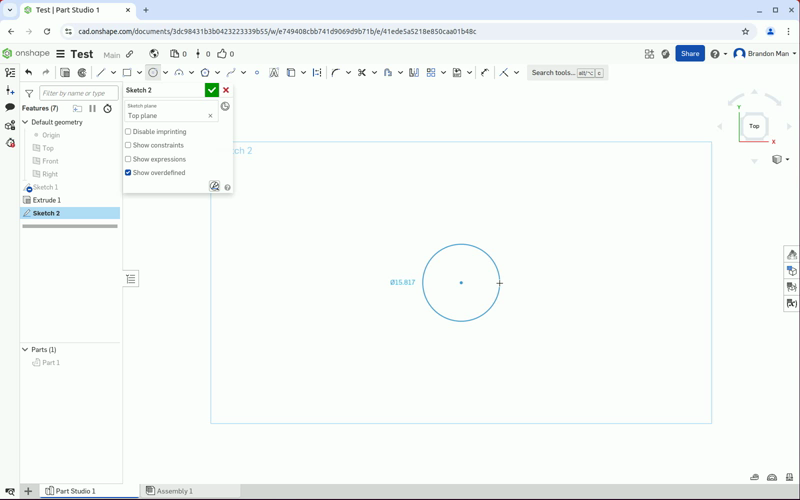
key(esc)
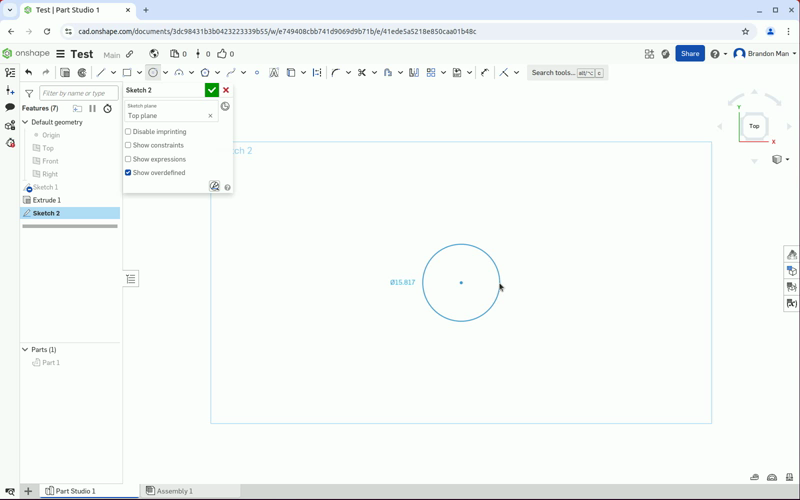
mouse_move(487, 295)
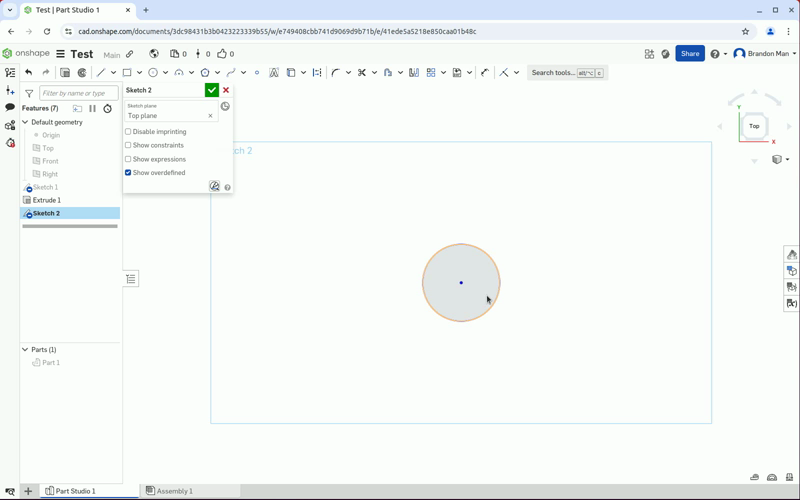
click(487, 295)
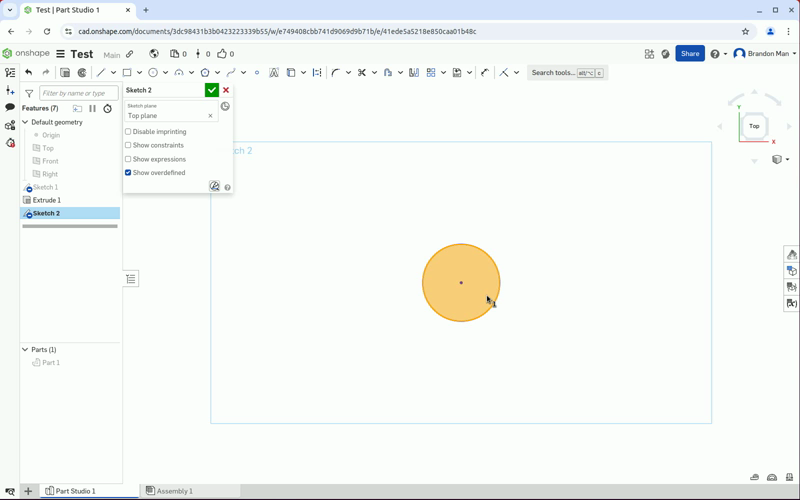
mouse_move(73, 352)
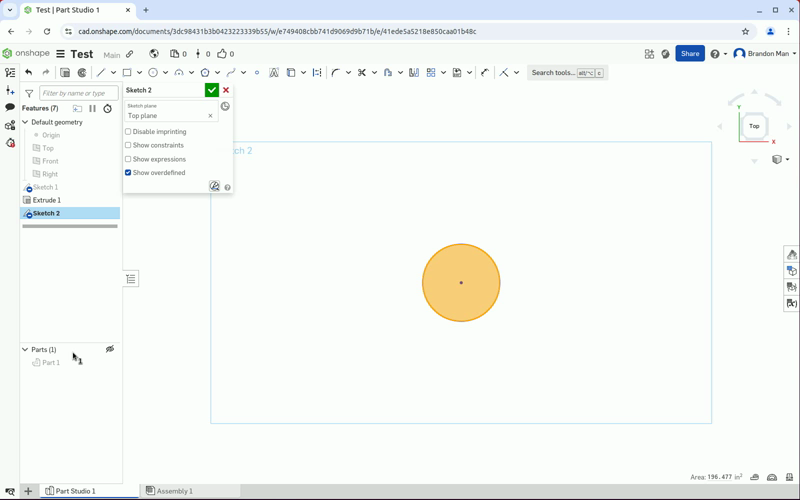
key(shift+y)
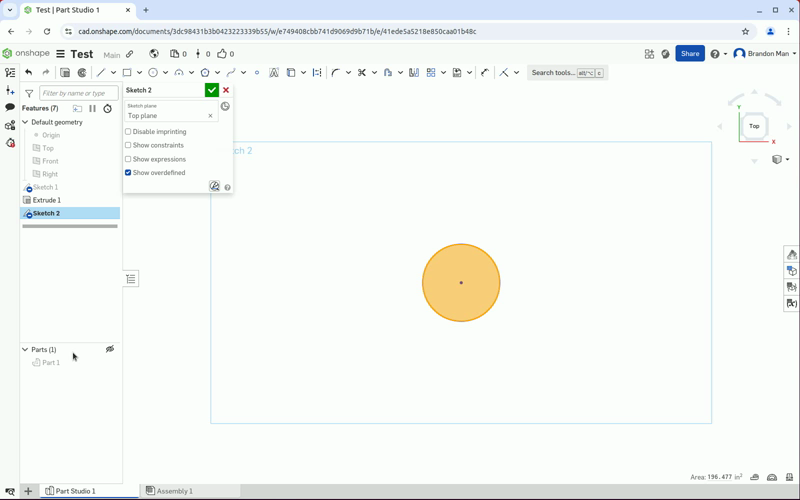
key(shift+e)
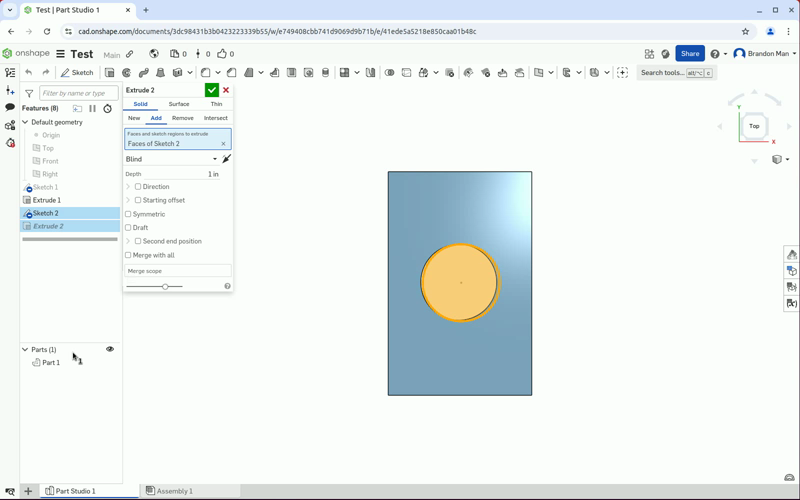
mouse_move(143, 106)
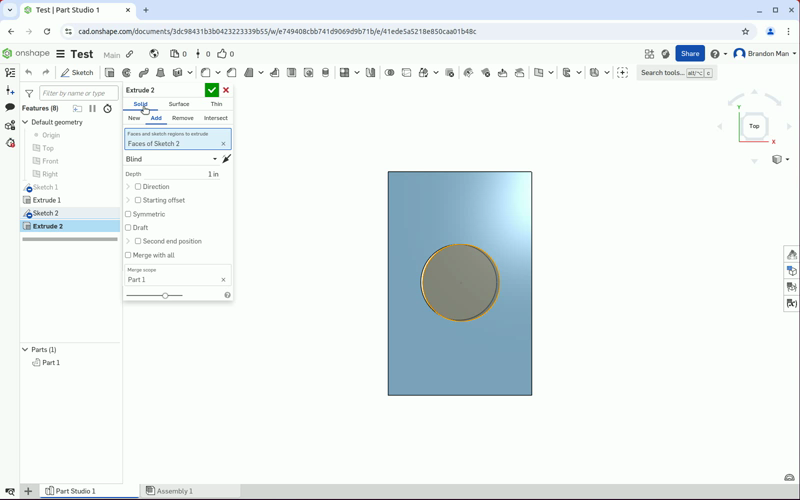
click(143, 106)
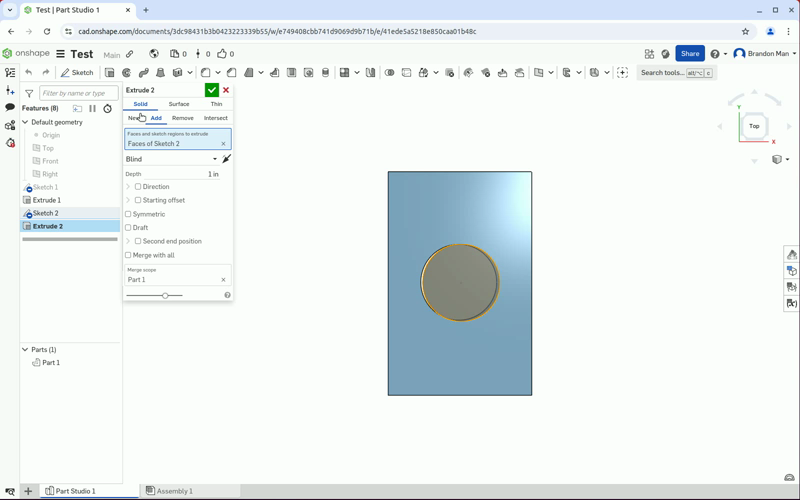
mouse_move(137, 120)
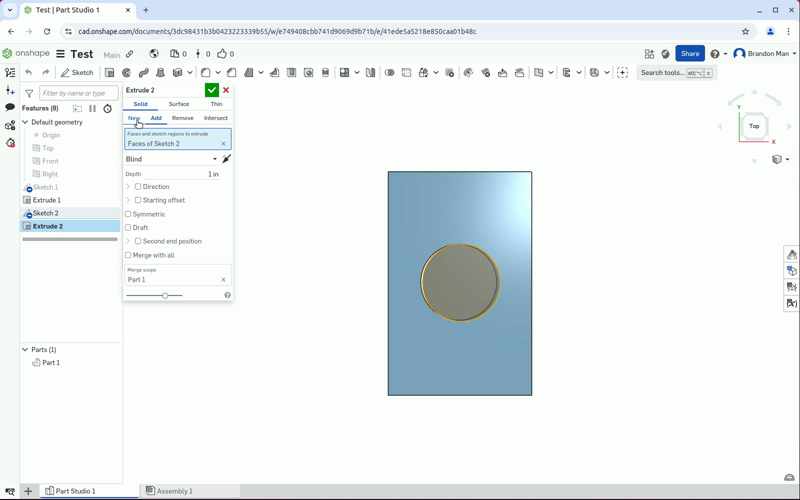
click(137, 120)
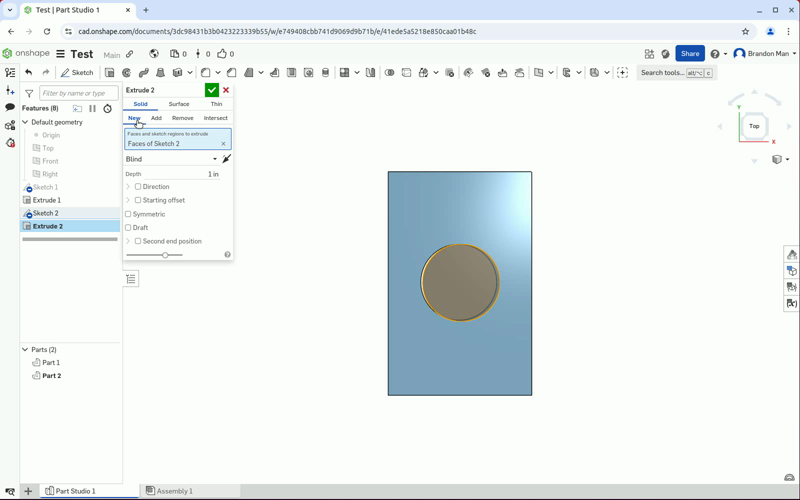
key(tab, 4)
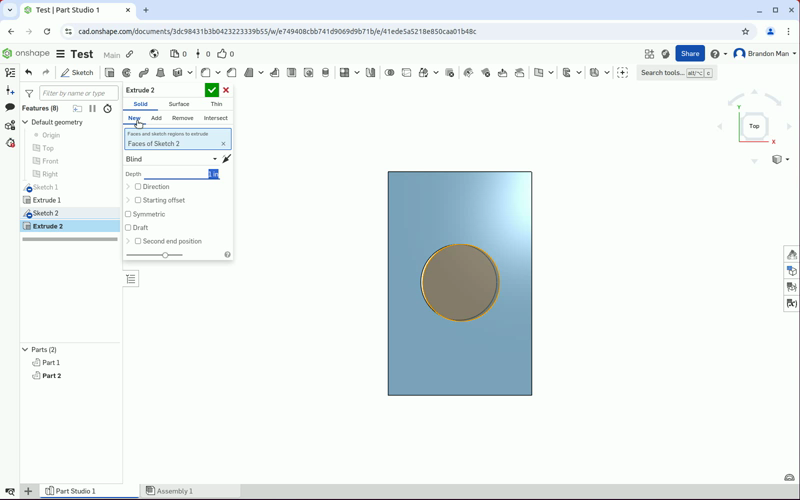
text(10.11)
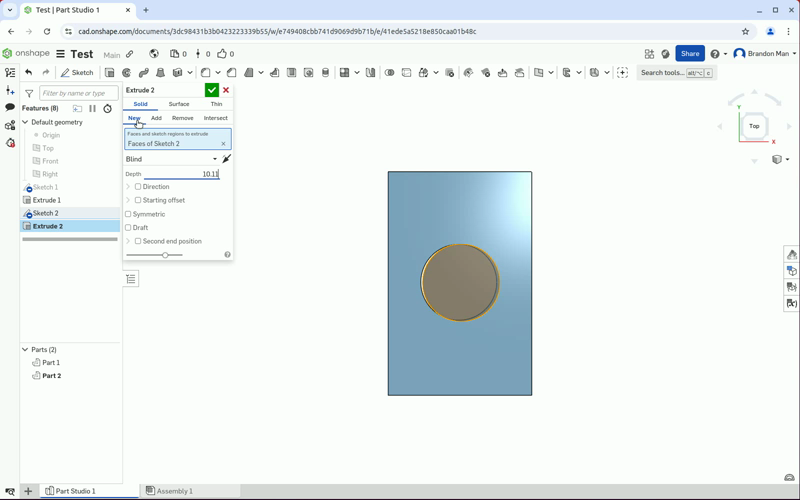
key(enter)
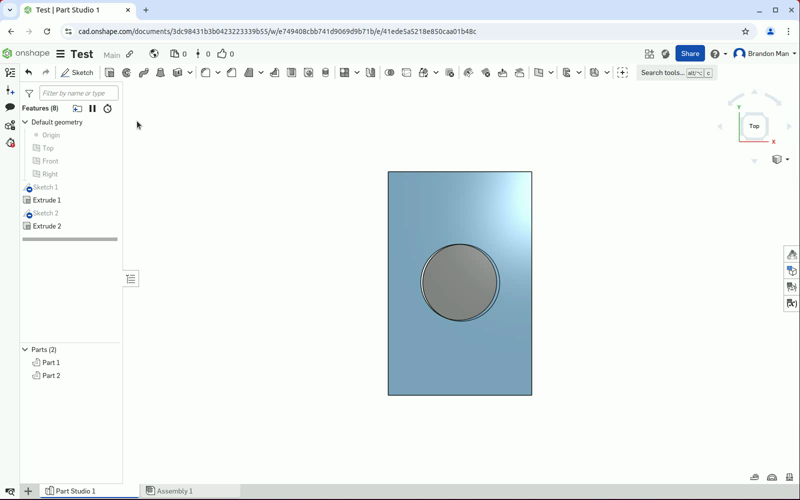
key(shift+h)
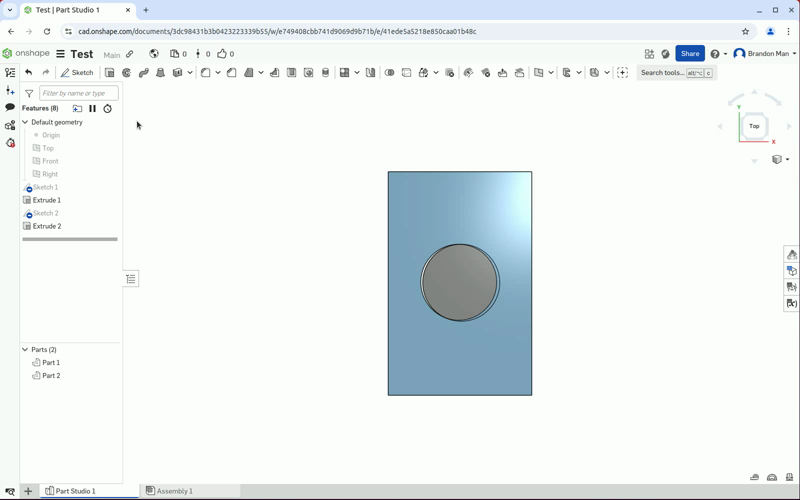
key(shift+h)
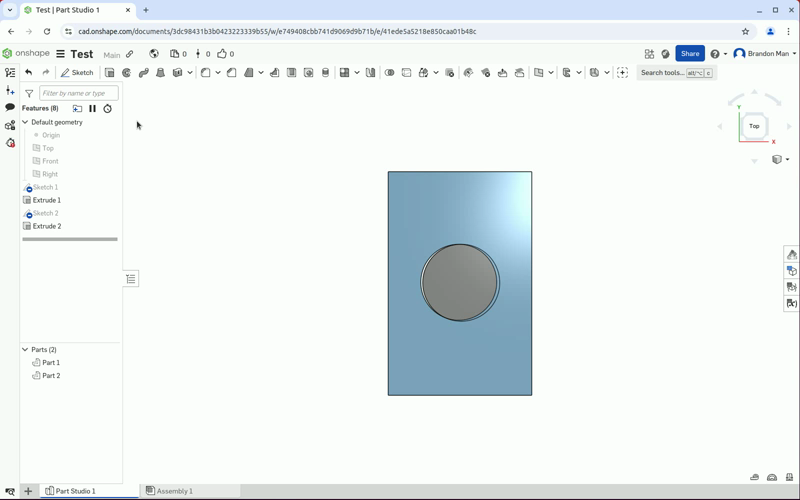
mouse_move(73, 189)
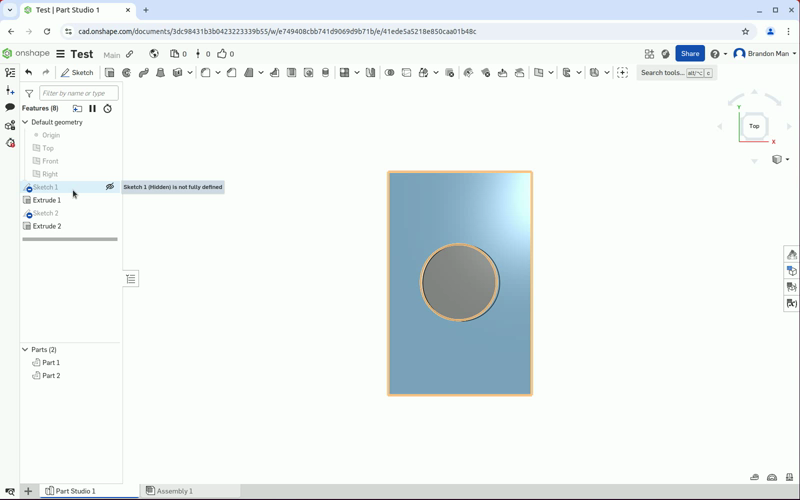
click(73, 189)
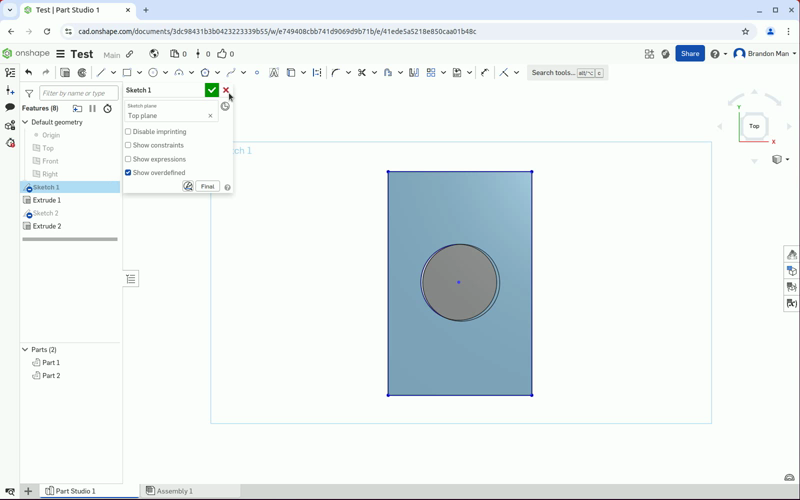
mouse_move(229, 92)
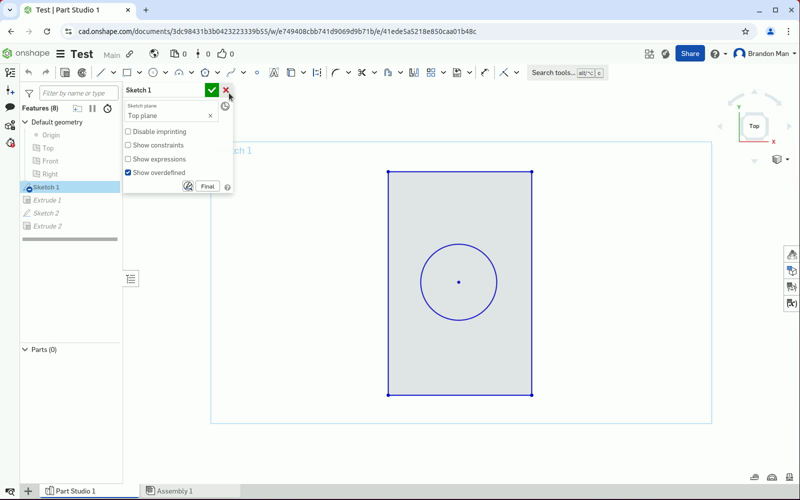
click(229, 92)
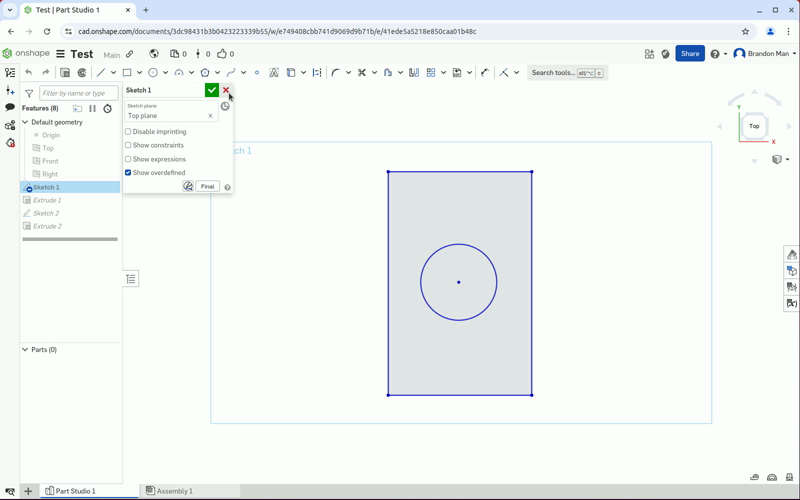
key(shift+s)
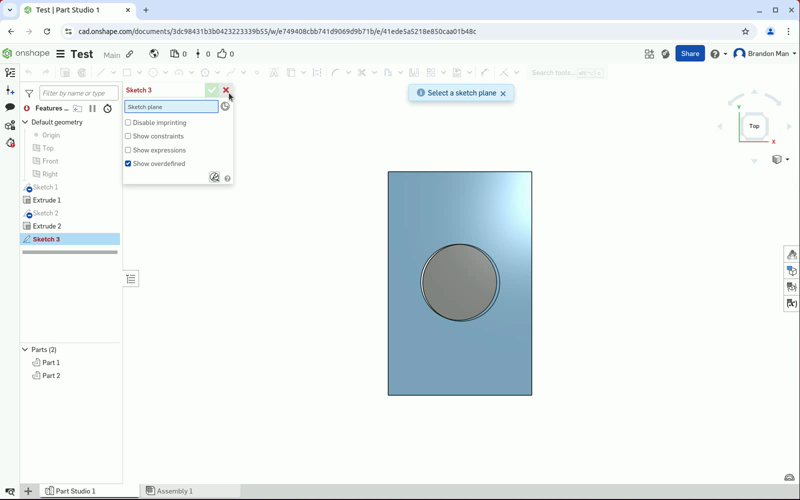
mouse_move(73, 150)
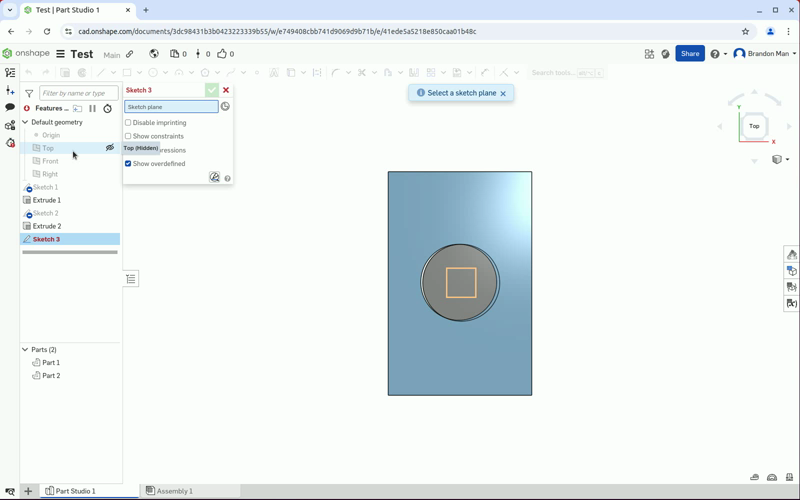
click(73, 150)
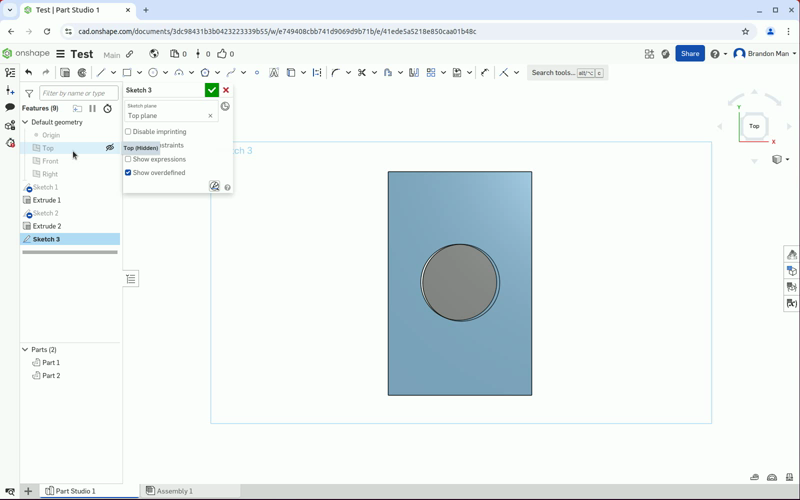
mouse_move(73, 352)
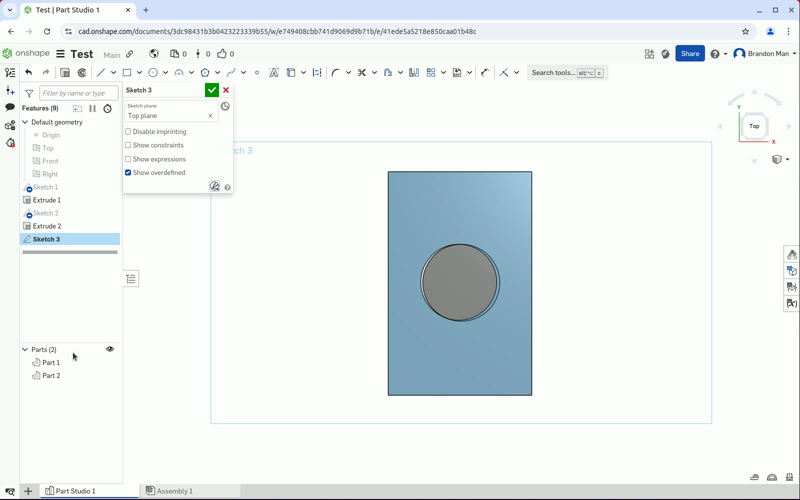
key(y)
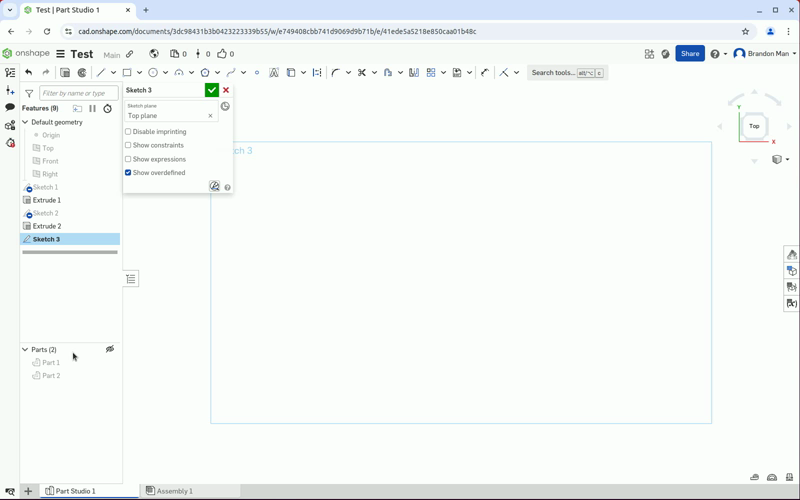
key(c)
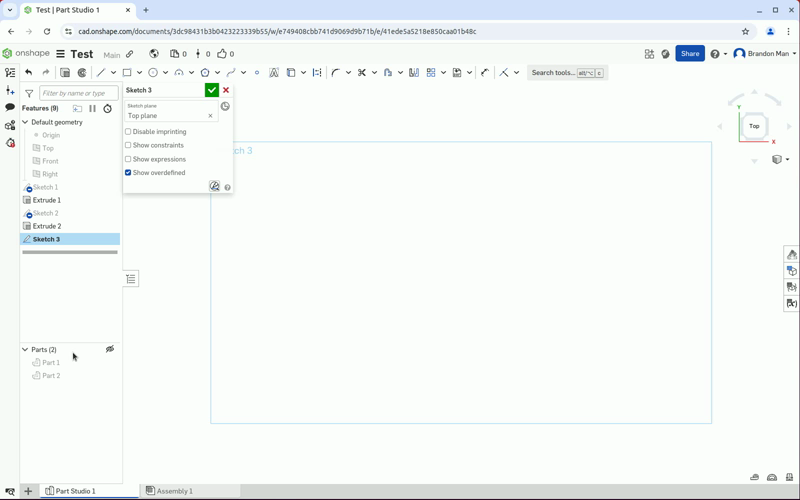
key_down(shift)
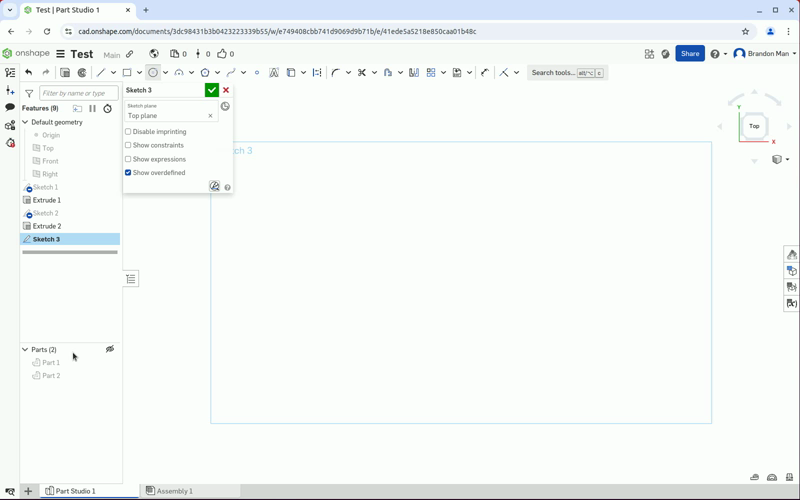
mouse_move(461, 282)
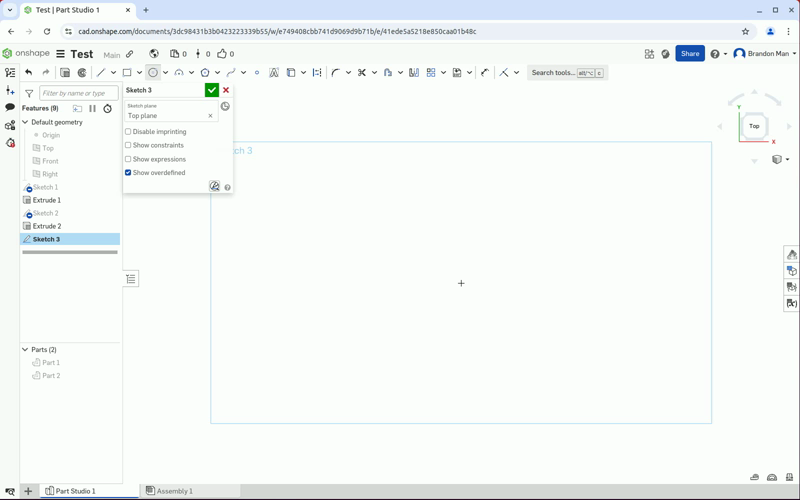
click(461, 282)
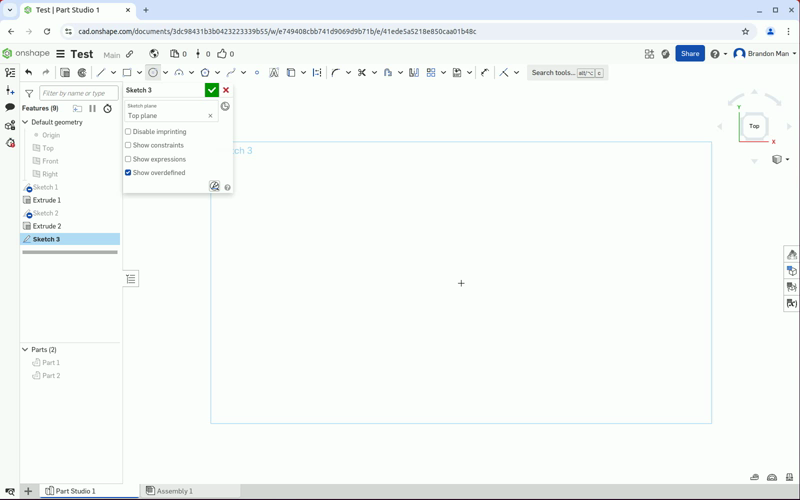
key_up(shift)
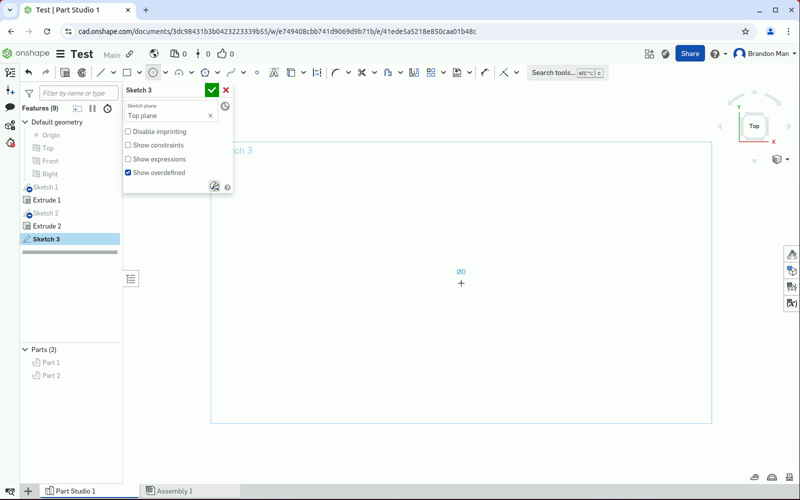
mouse_move(499, 282)
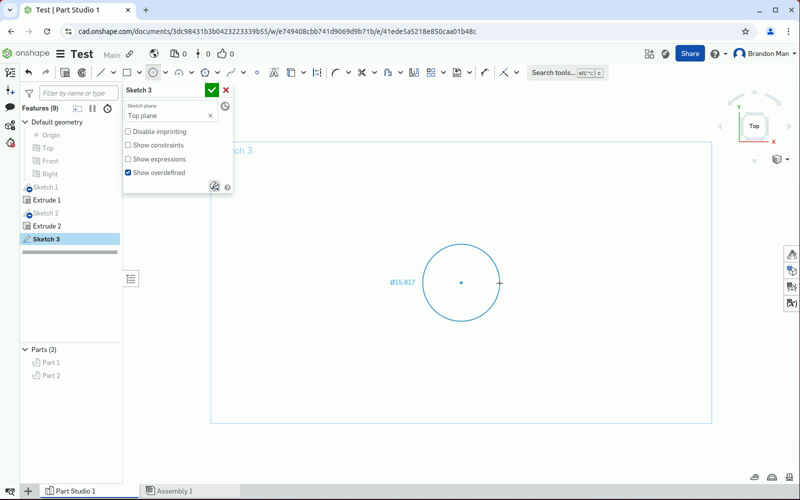
click(499, 282)
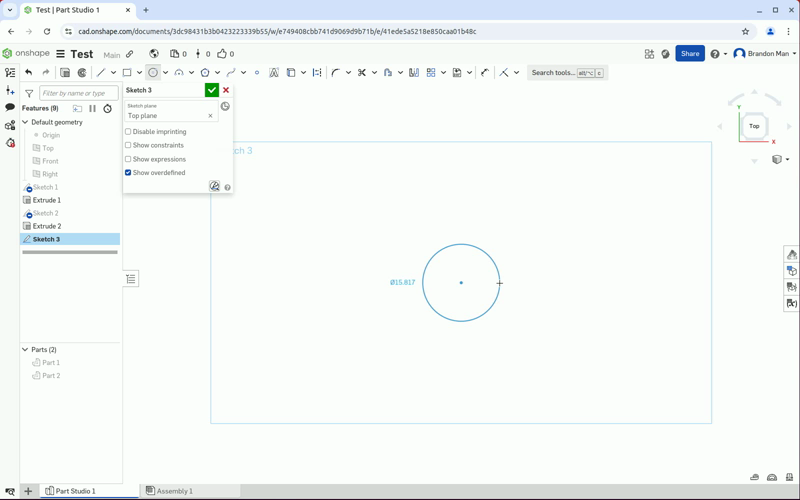
key(esc)
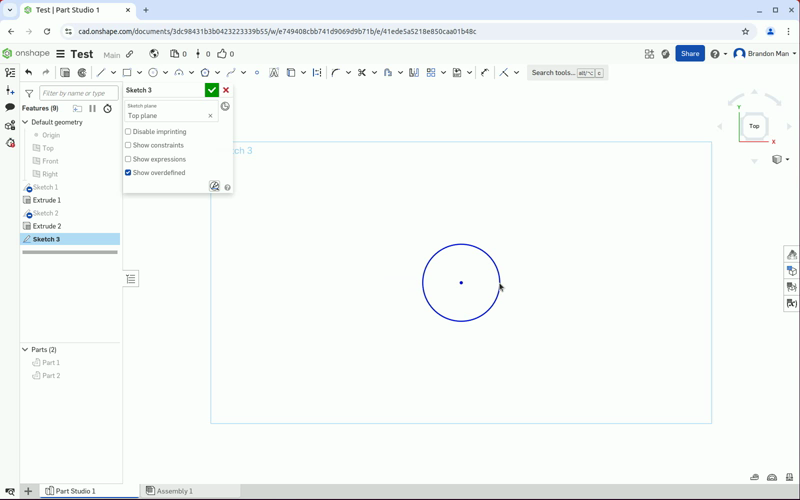
mouse_move(450, 268)
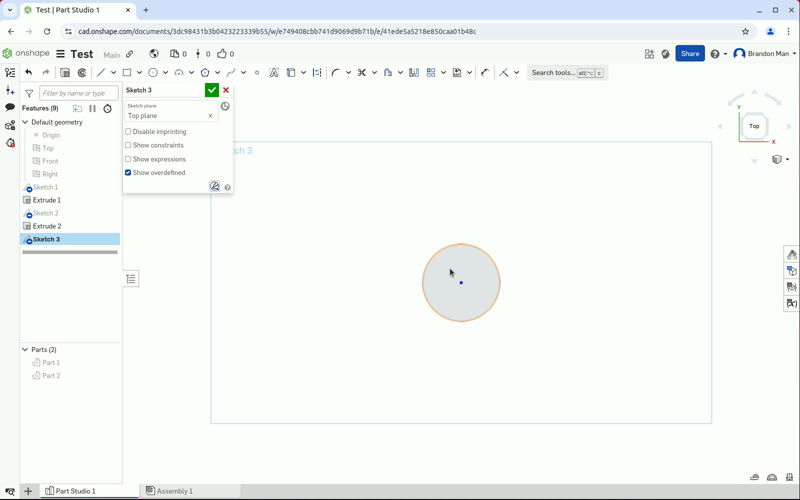
click(450, 268)
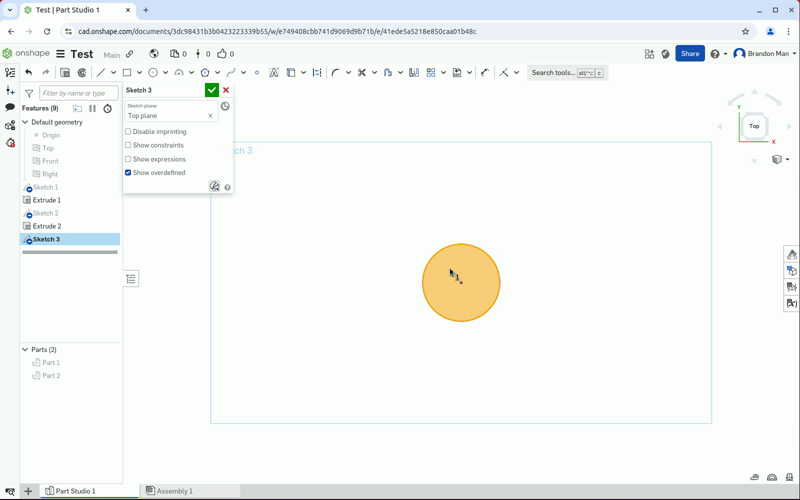
mouse_move(73, 352)
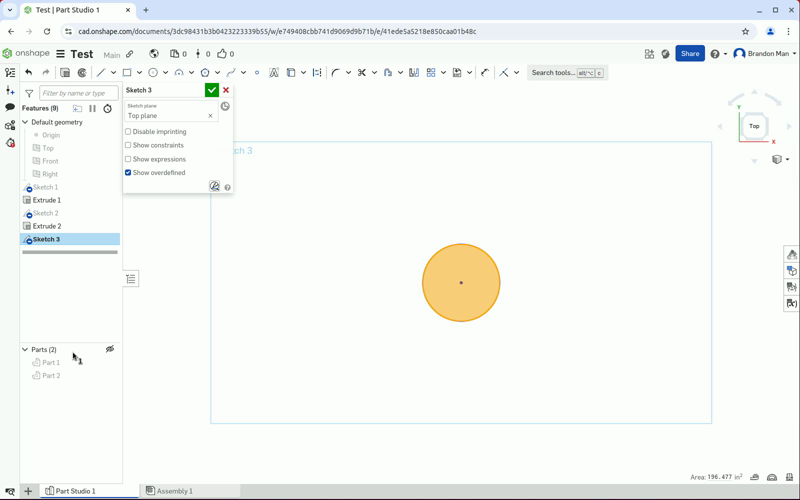
key(shift+y)
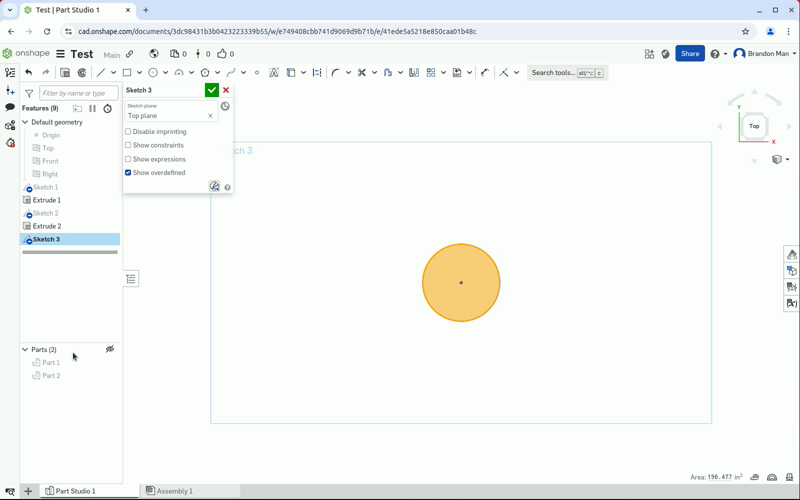
key(shift+e)
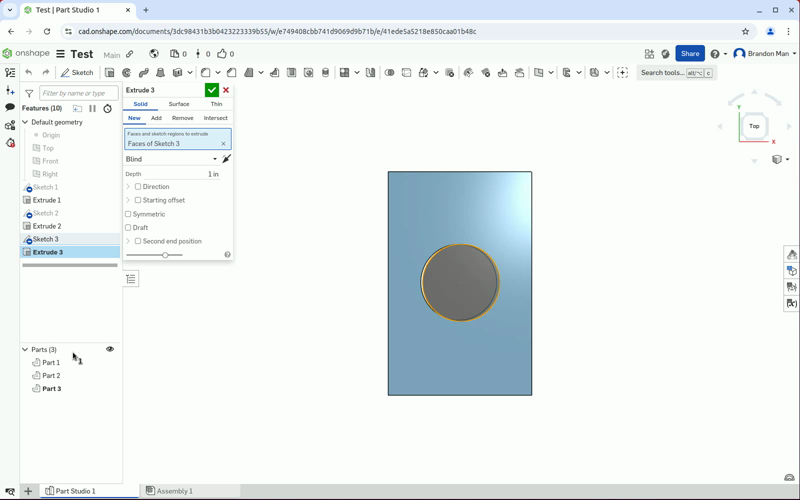
mouse_move(143, 106)
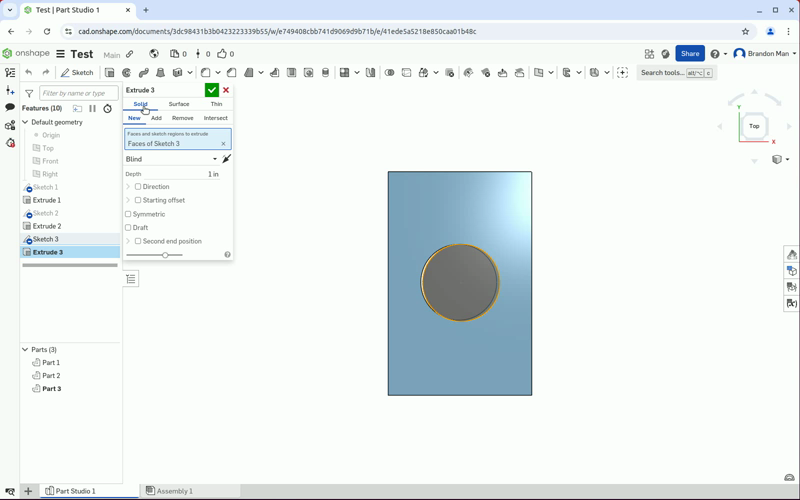
click(143, 106)
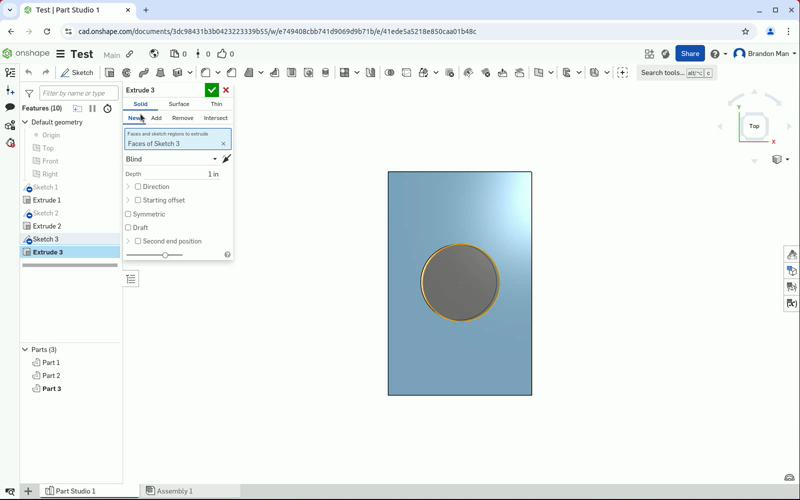
mouse_move(137, 120)
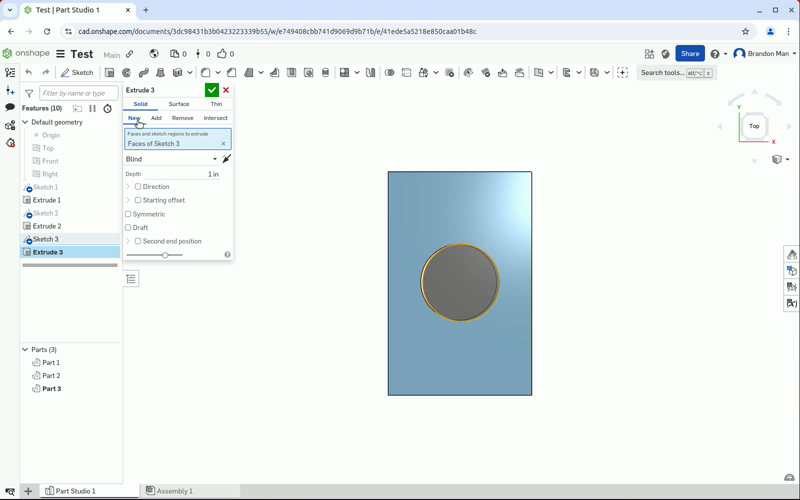
click(137, 120)
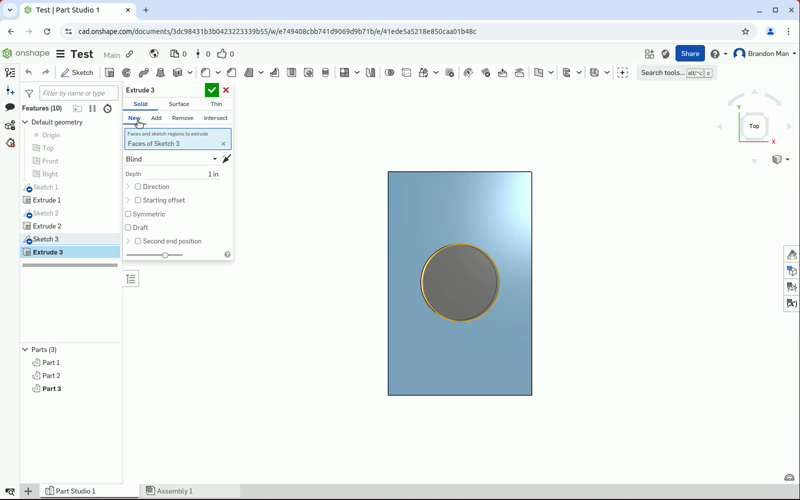
key(tab, 4)
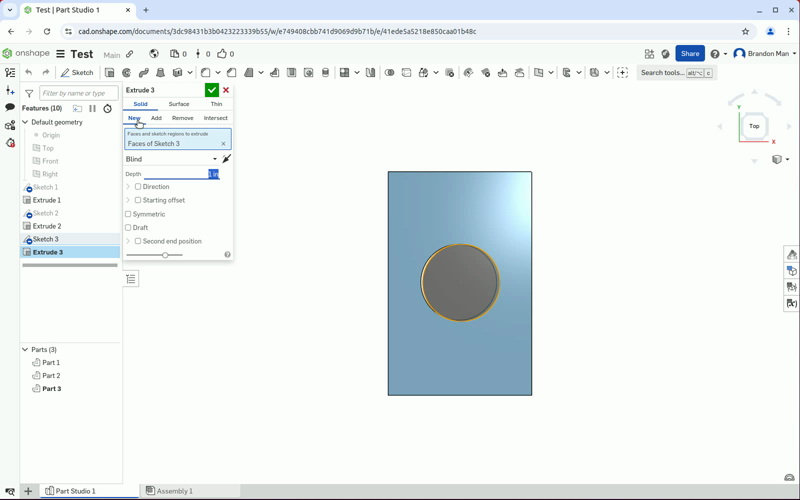
text(-9.388)
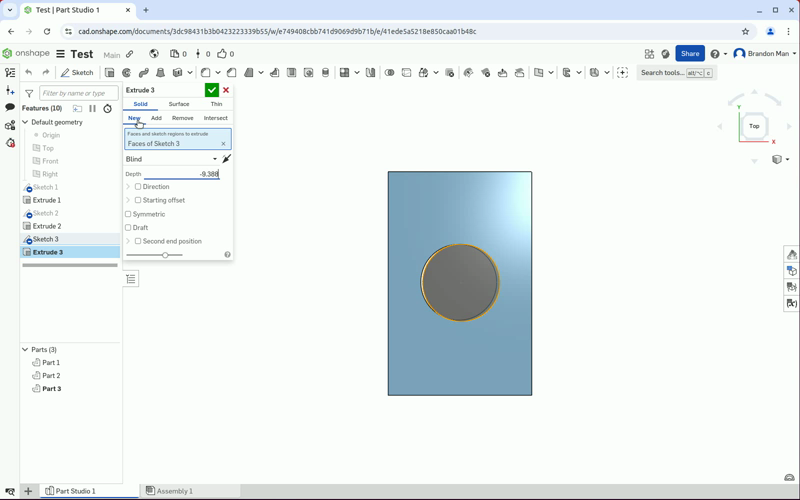
key(enter)
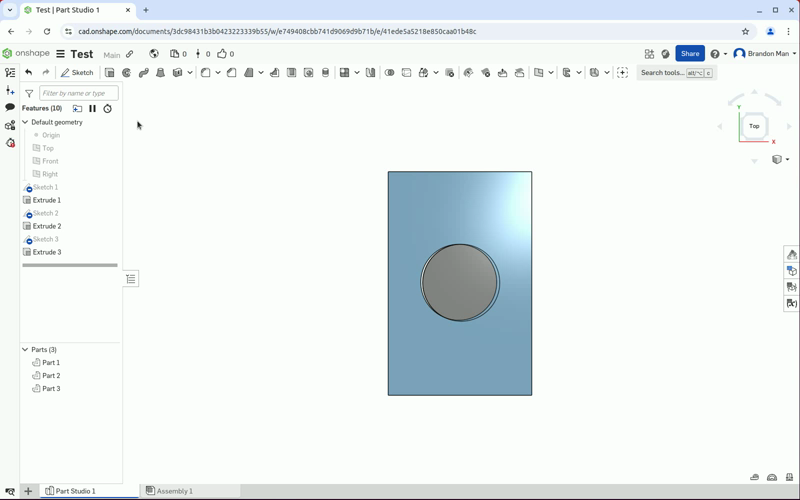
key(shift+h)
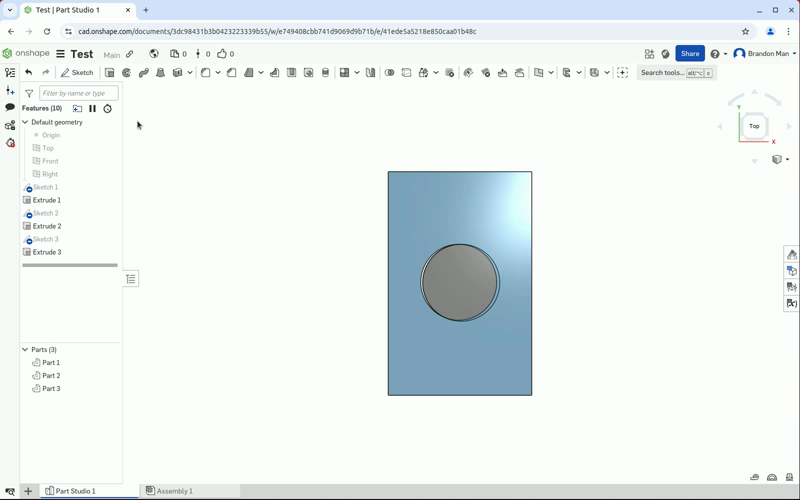
key(shift+h)
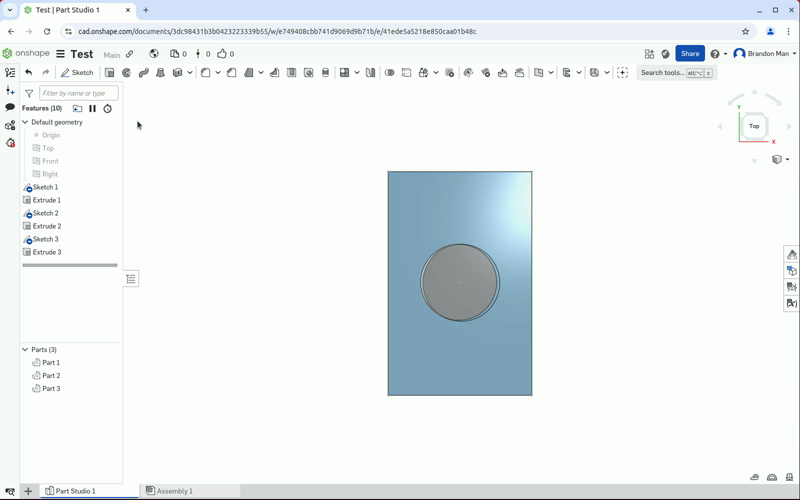
key(shift+7)
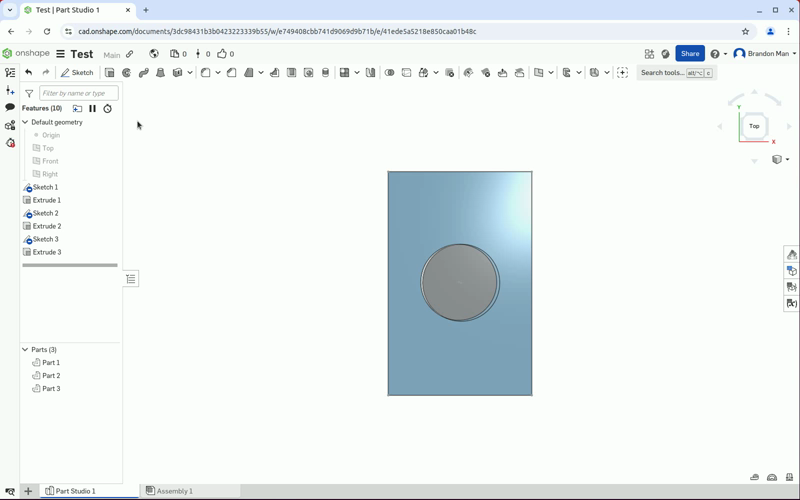
key(up, 3)
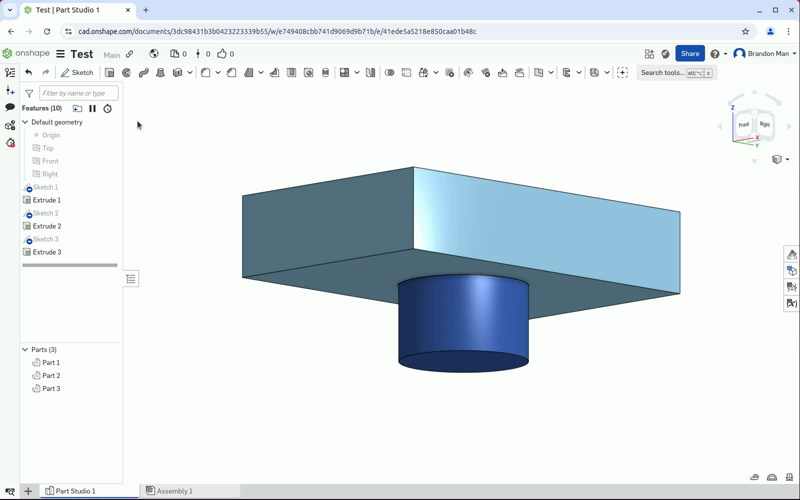
key(left, 3)
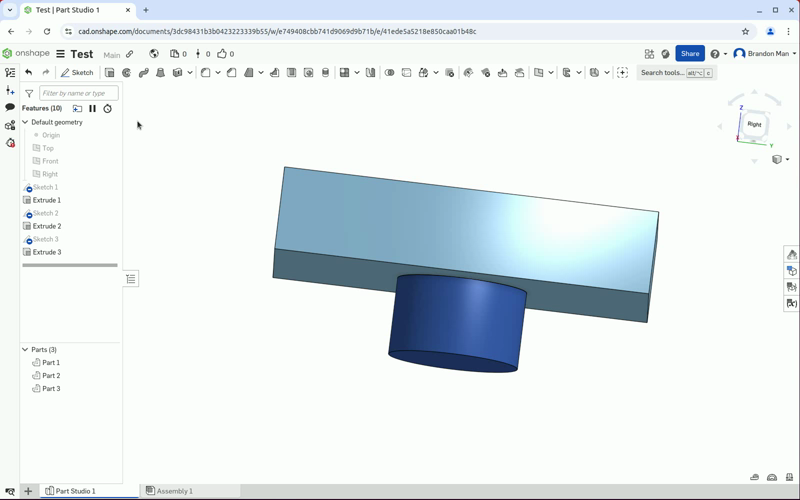
key(right, 3)
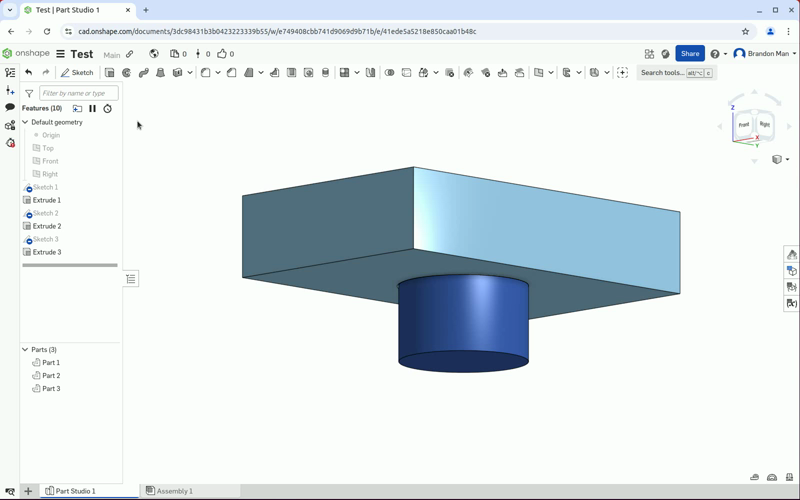
key(down, 3)
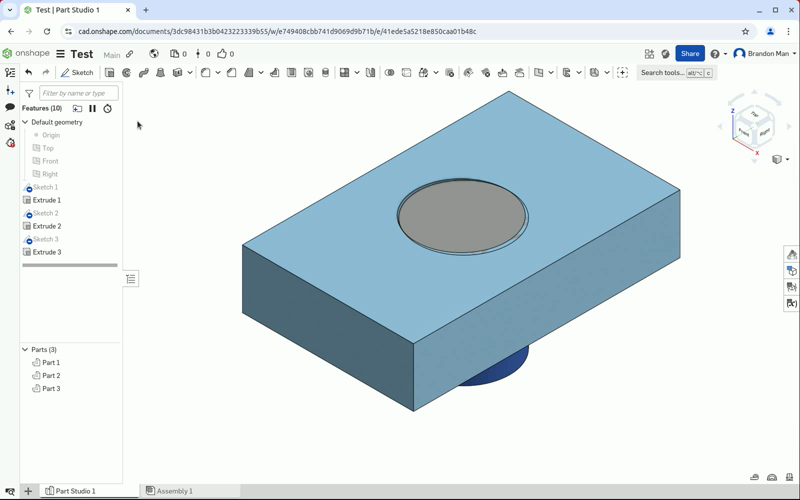
mouse_move(73, 189)
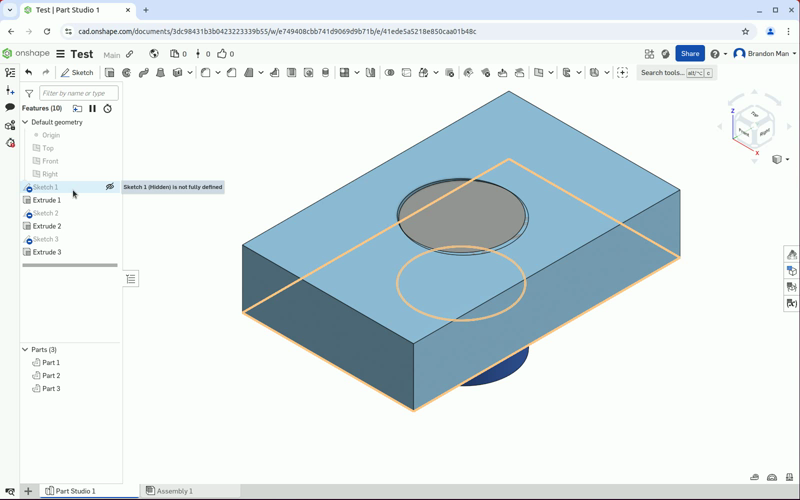
click(73, 189)